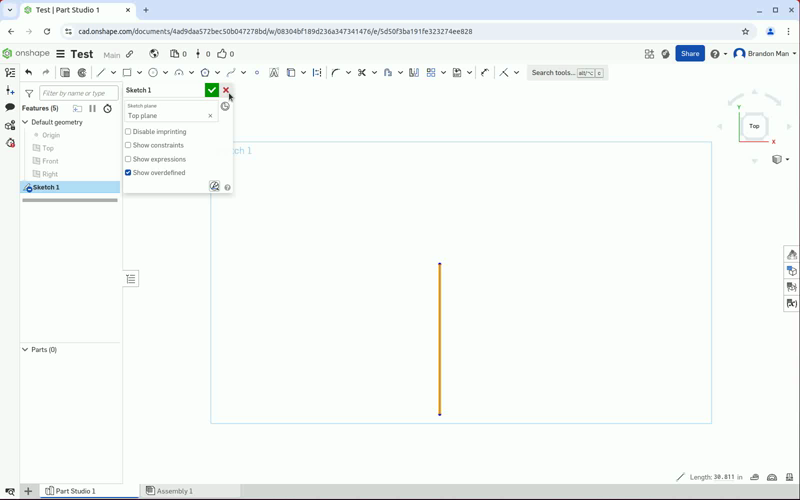
key(shift+h)
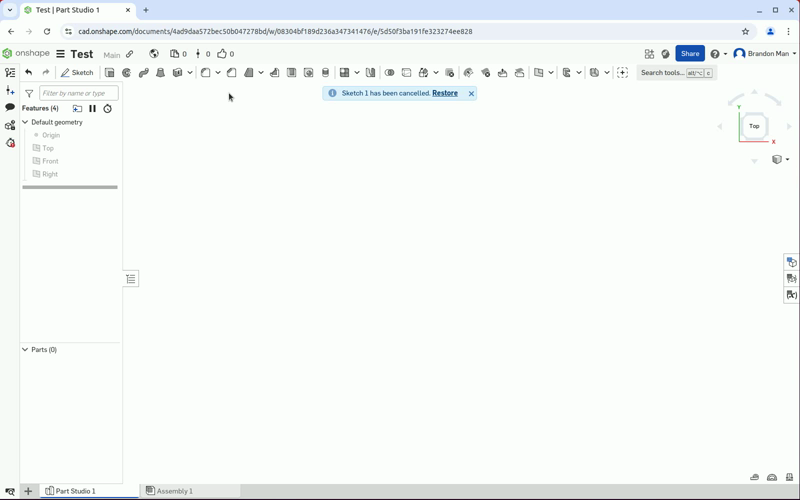
mouse_move(73, 352)
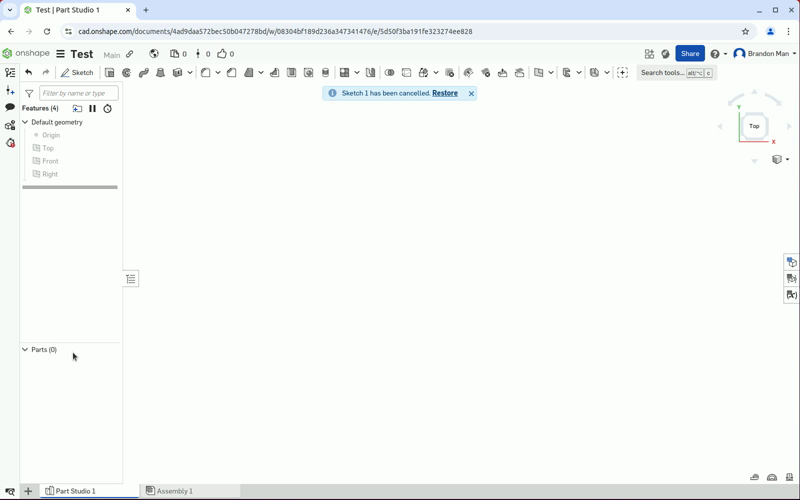
key(y)
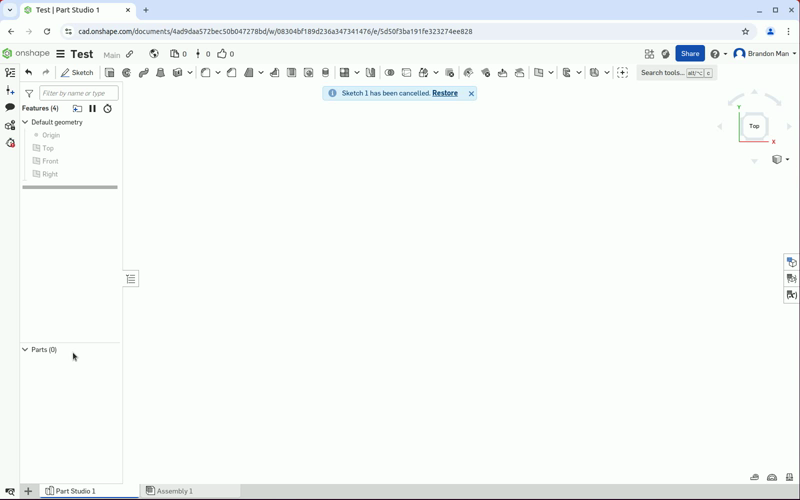
key(shift+p)
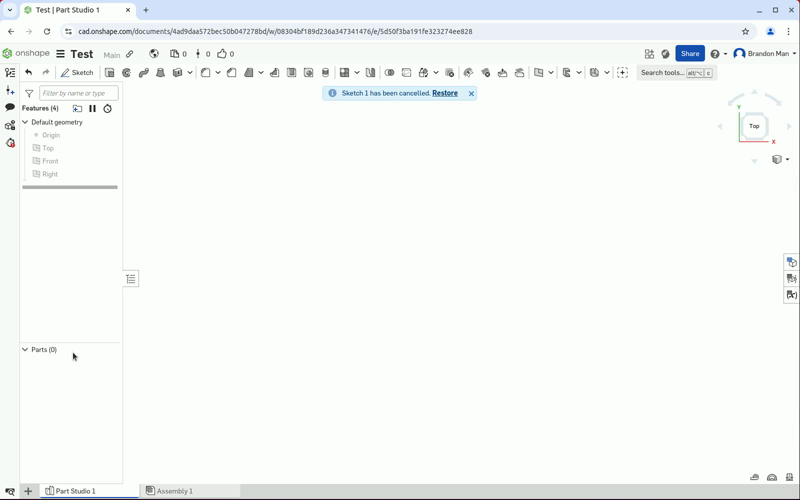
key(space)
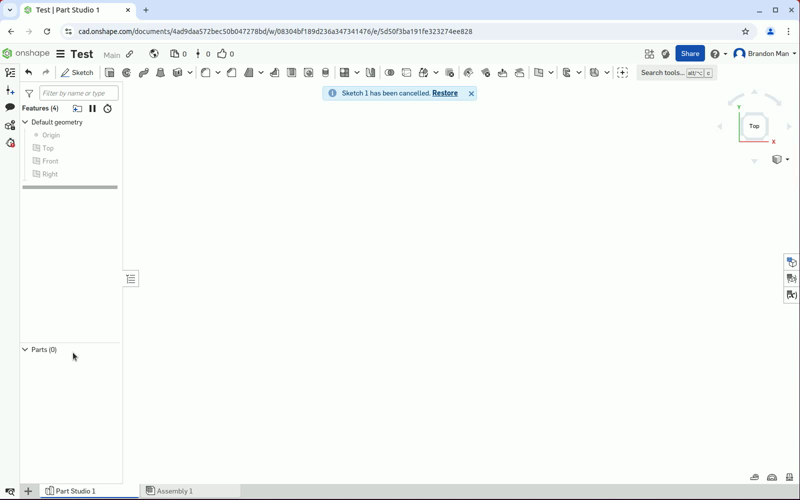
key_down(shift)
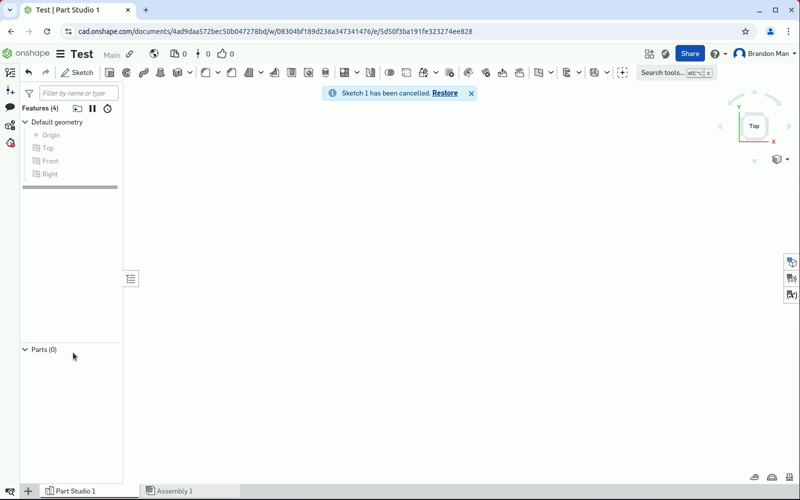
key(up)
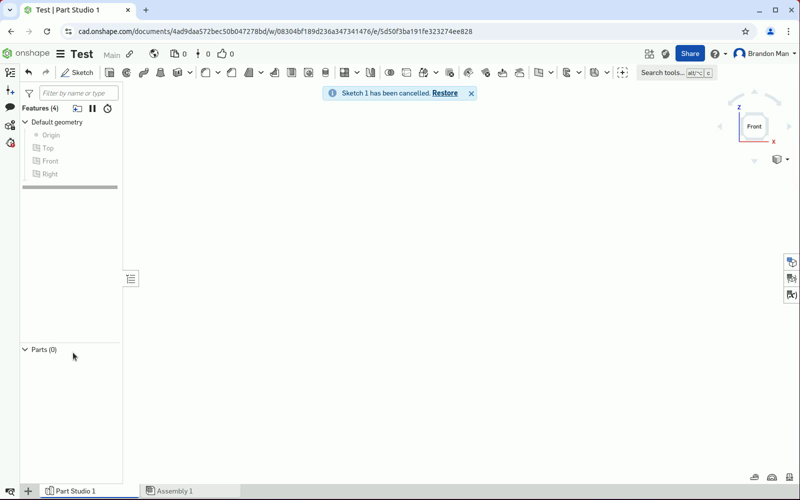
key_up(shift)
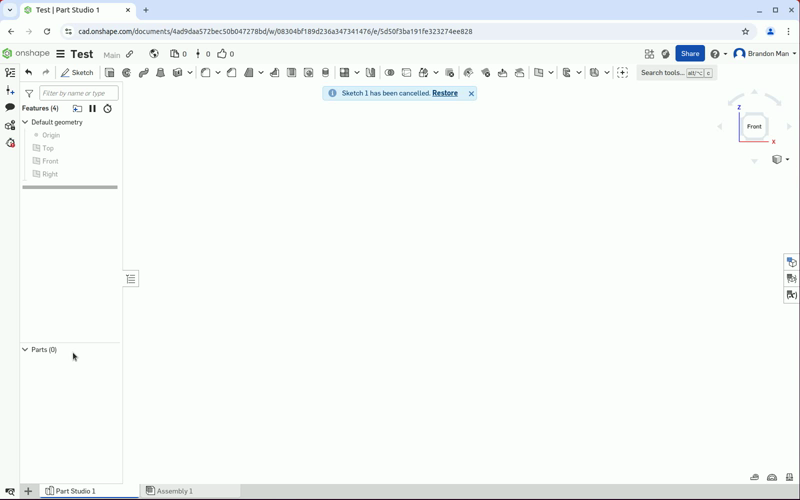
mouse_move(73, 352)
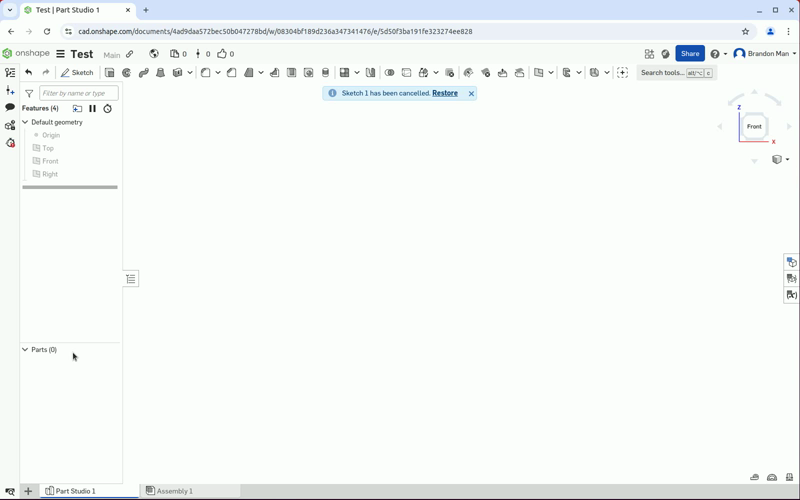
key(shift+y)
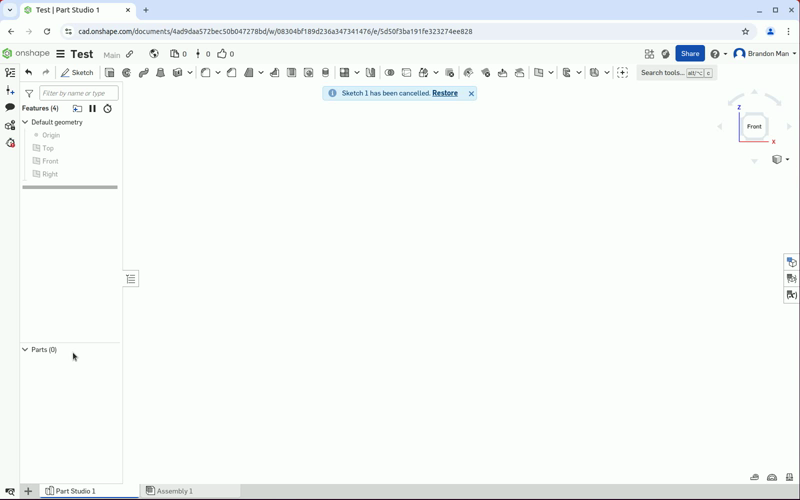
key(shift+s)
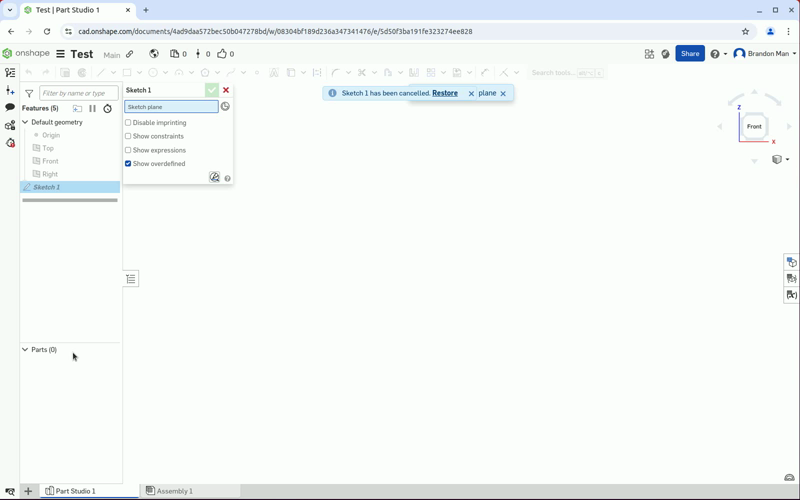
mouse_move(73, 163)
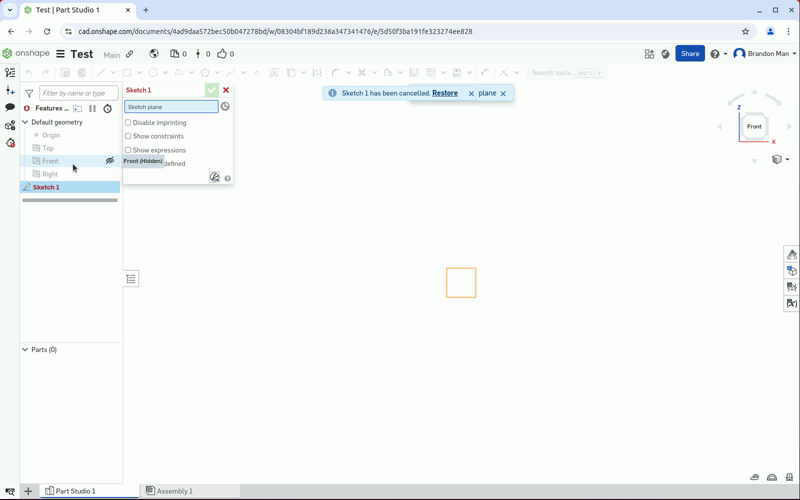
click(73, 163)
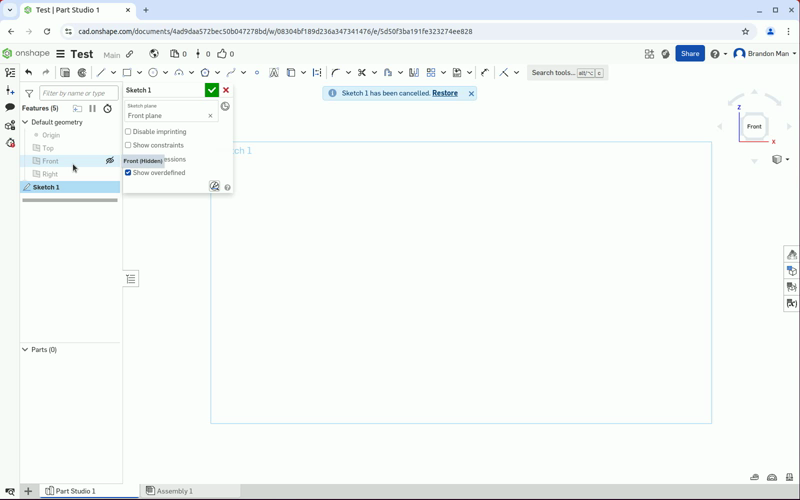
mouse_move(73, 352)
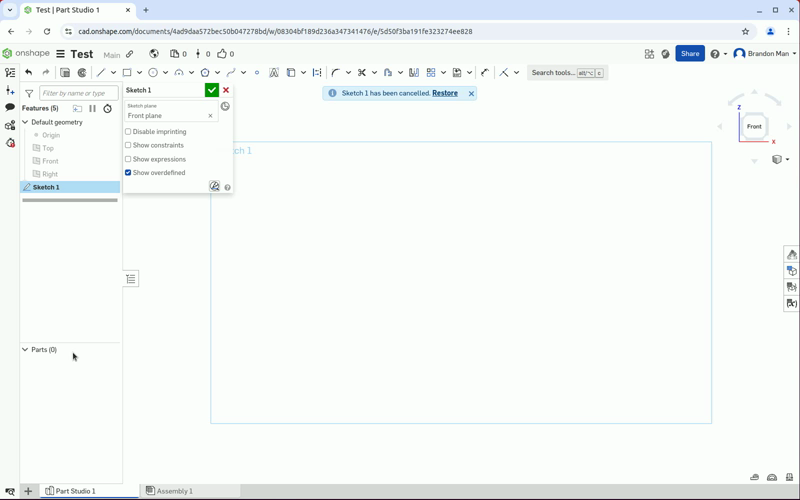
key(y)
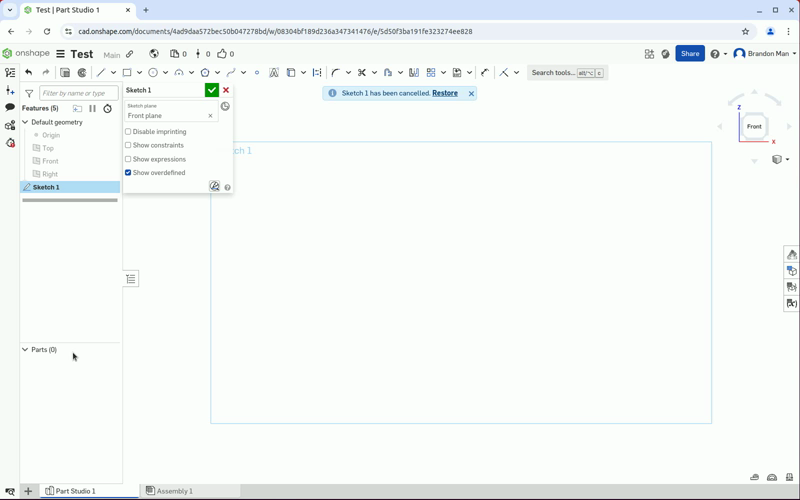
key(c)
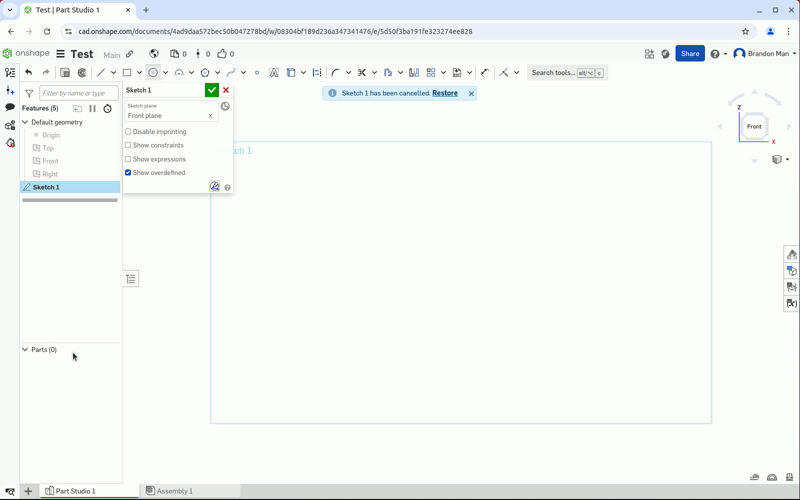
key_down(shift)
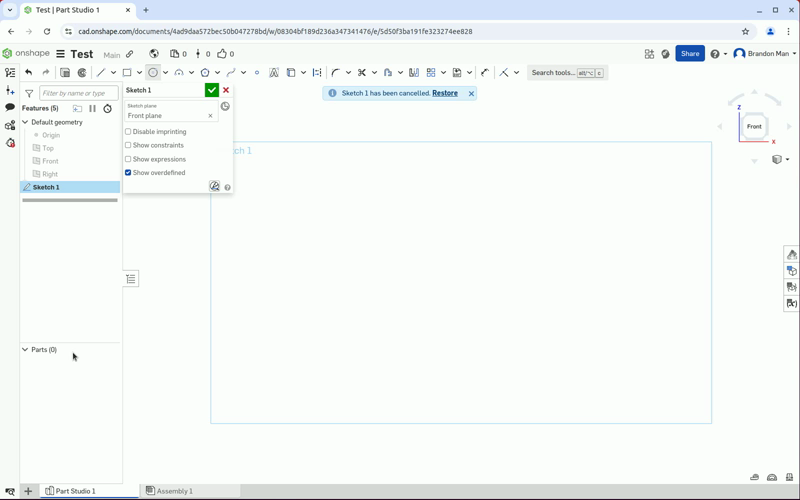
mouse_move(461, 226)
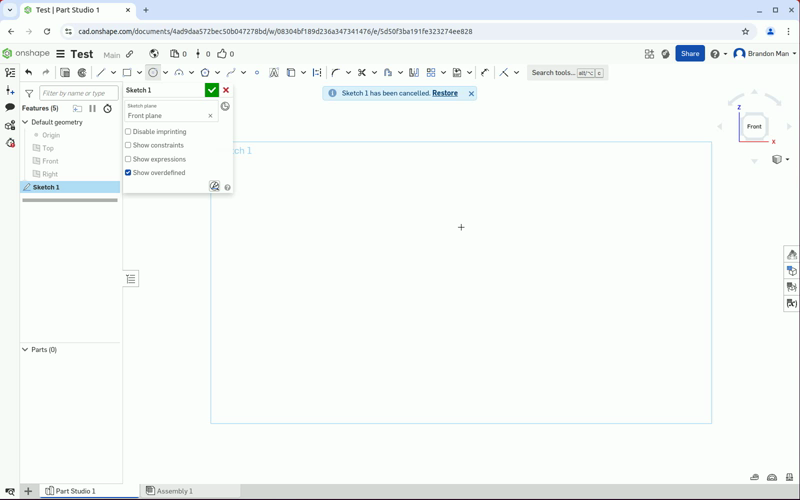
click(461, 226)
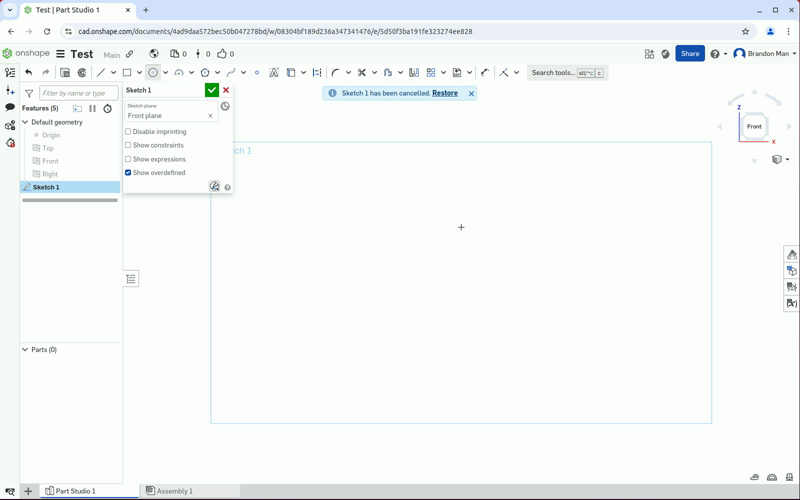
key_up(shift)
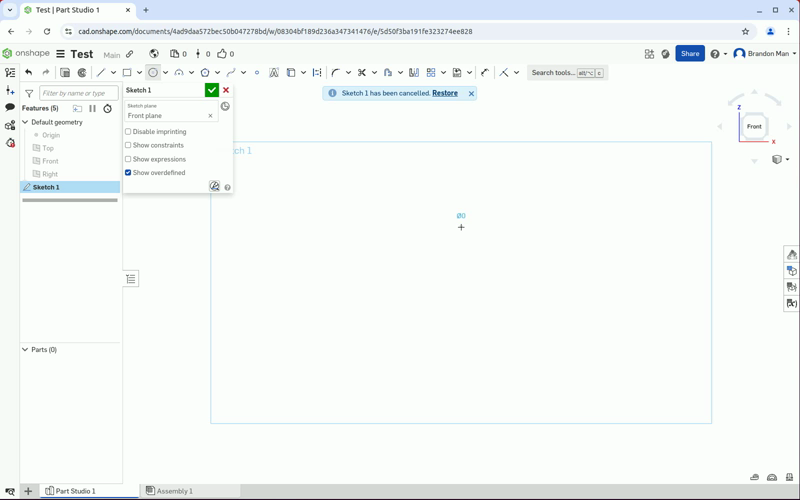
mouse_move(517, 226)
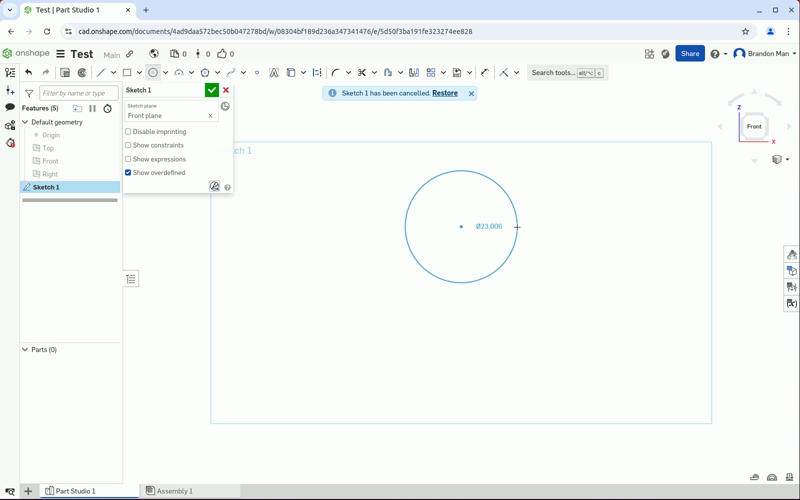
click(517, 226)
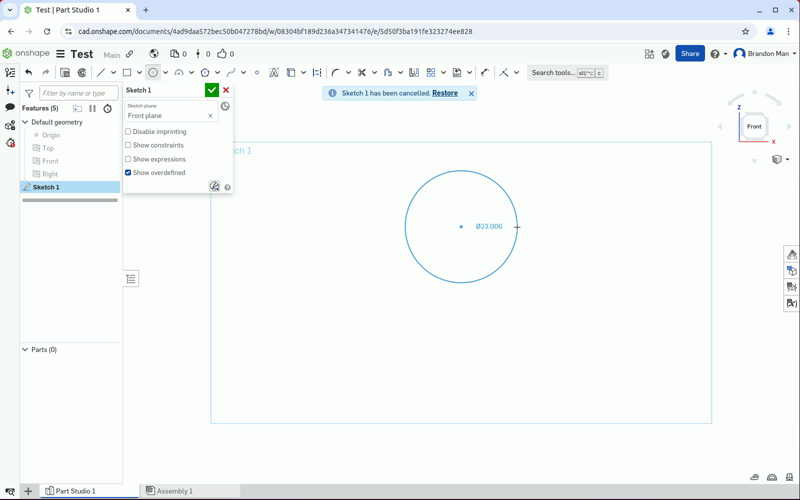
key(esc)
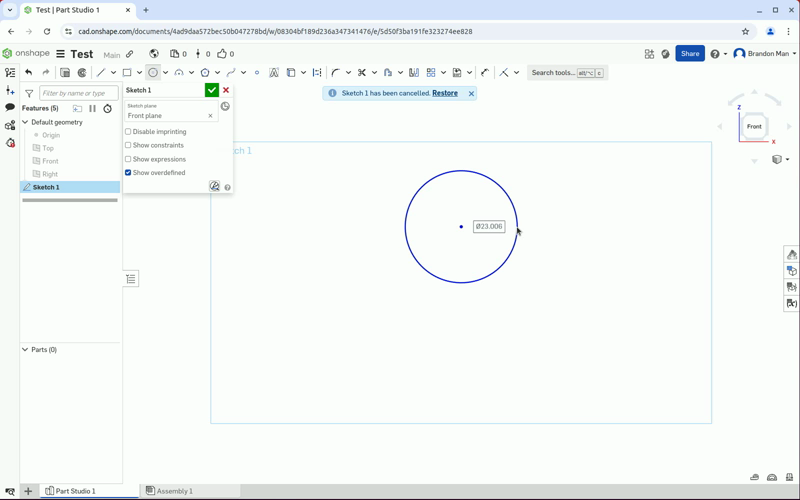
key(c)
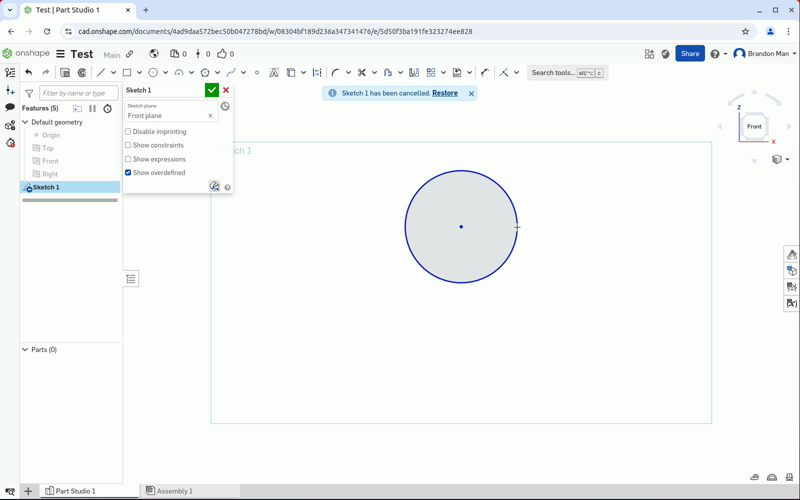
key_down(shift)
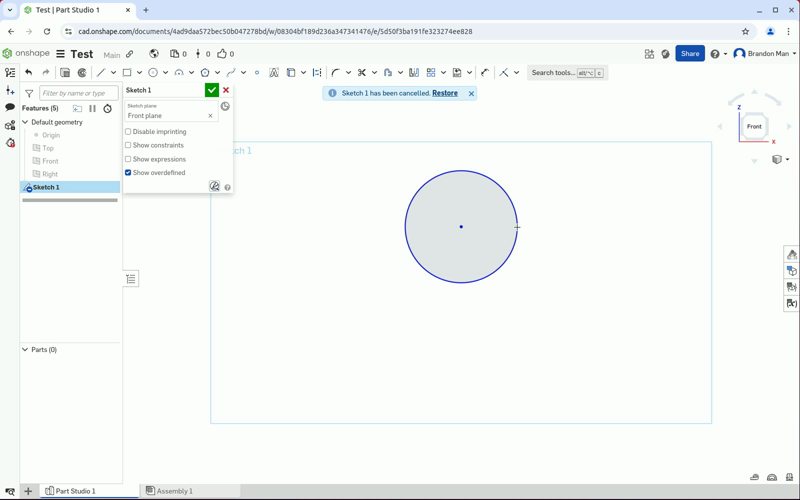
mouse_move(461, 226)
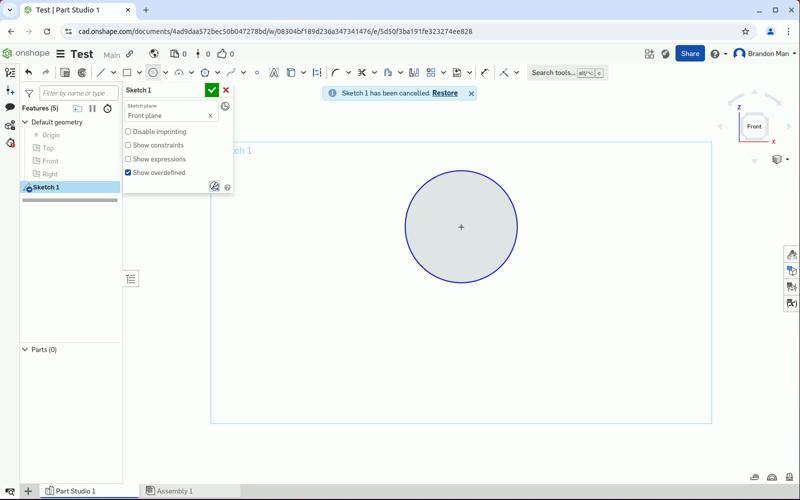
click(461, 226)
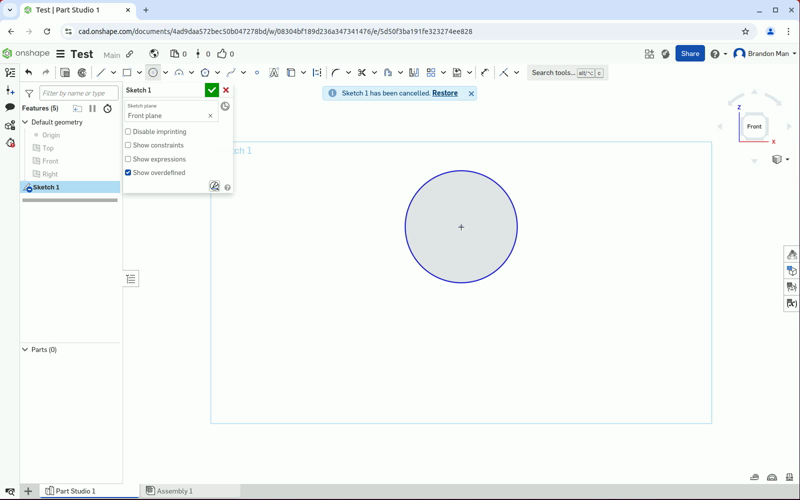
key_up(shift)
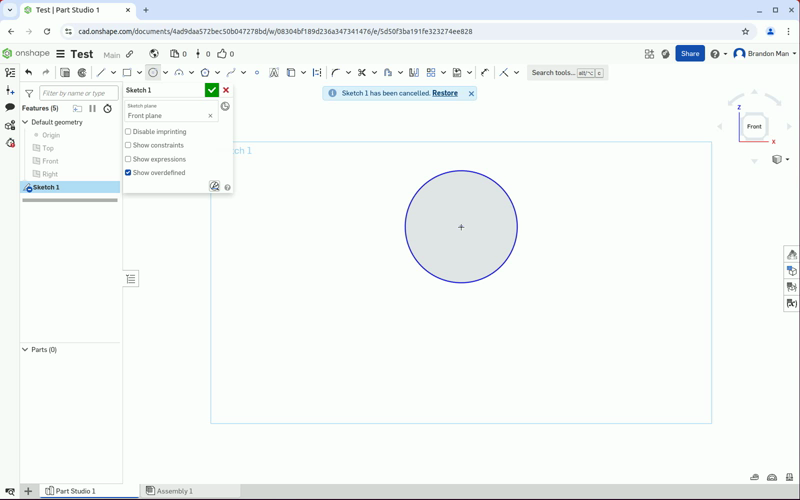
mouse_move(516, 226)
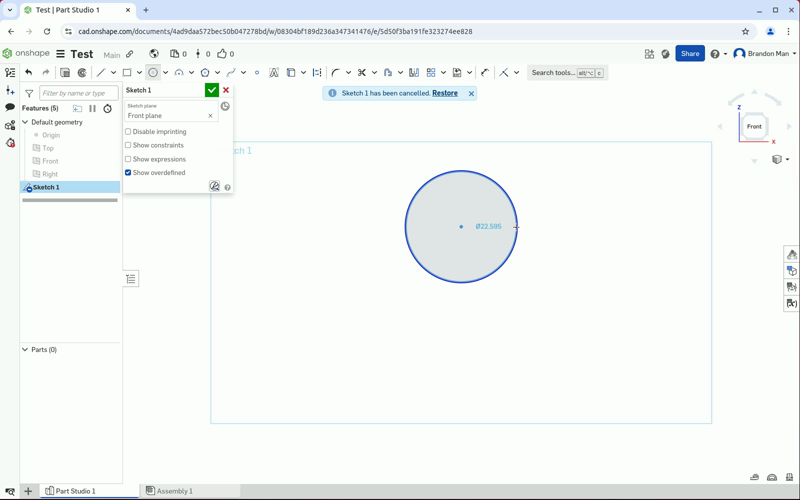
scroll(6)
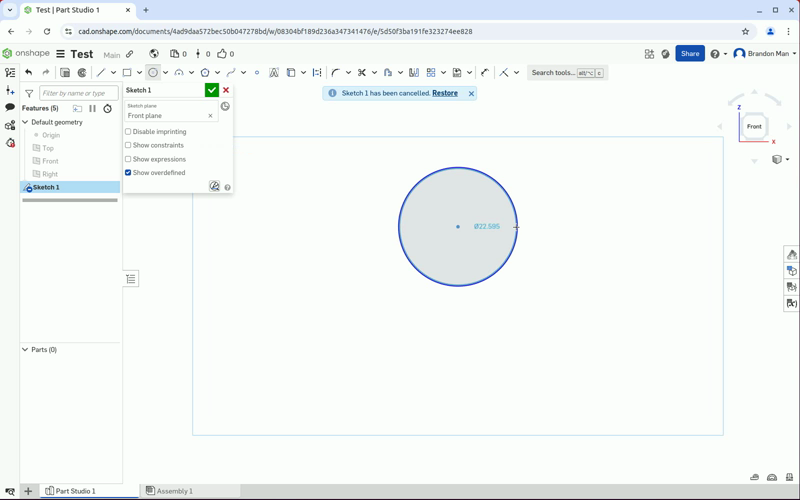
scroll(6)
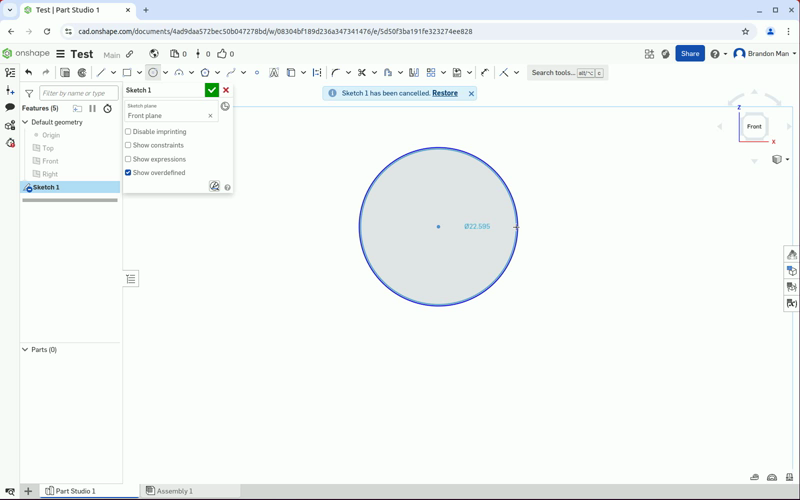
scroll(6)
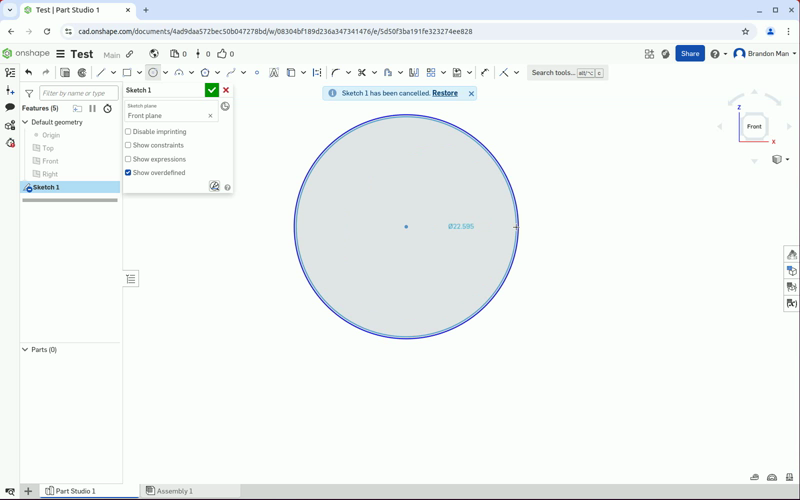
scroll(6)
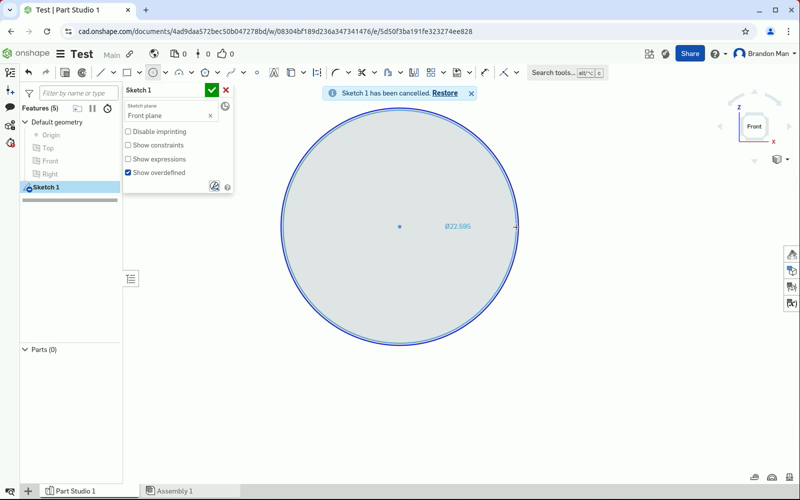
scroll(6)
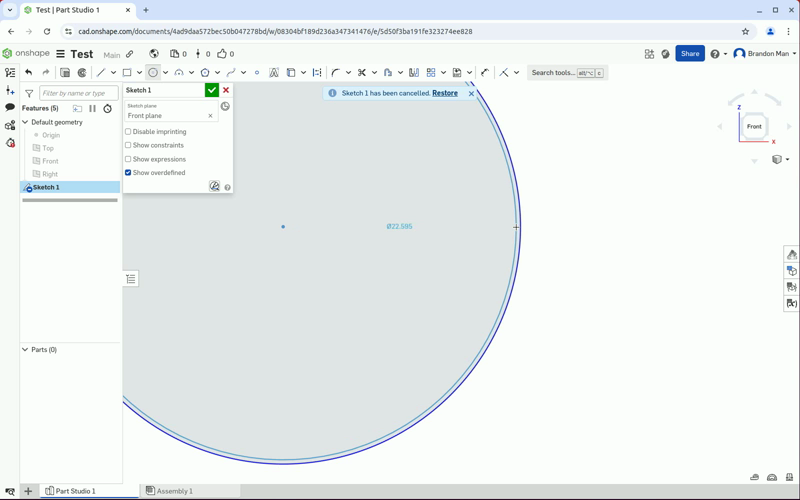
scroll(6)
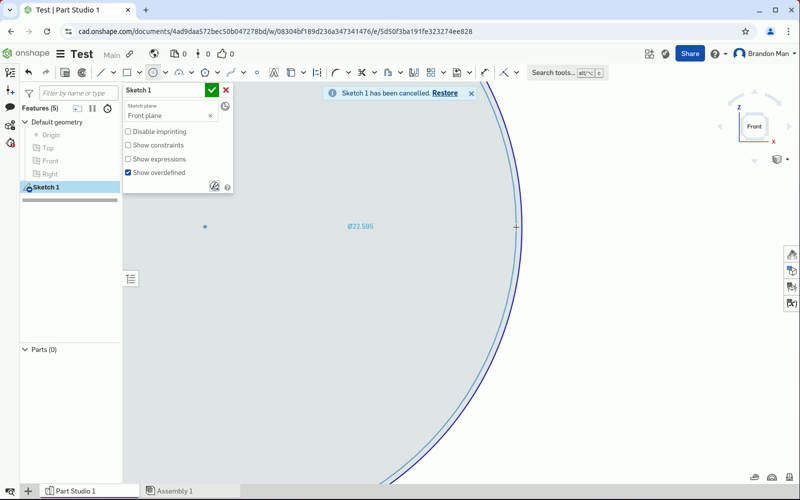
scroll(6)
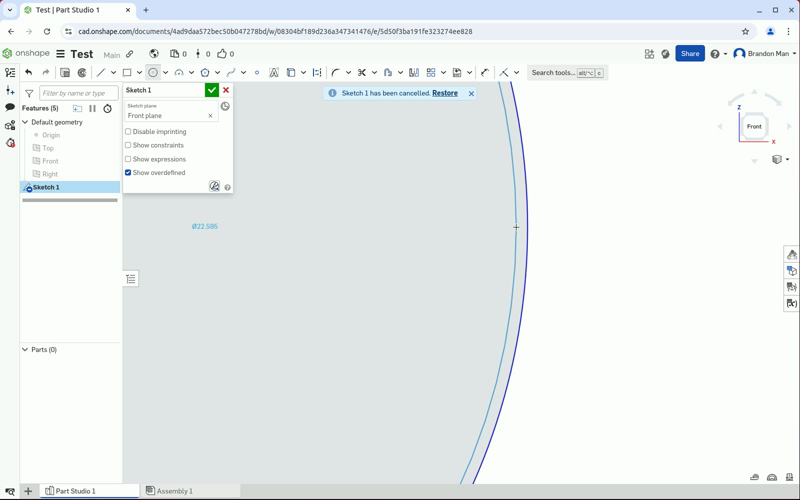
click(516, 226)
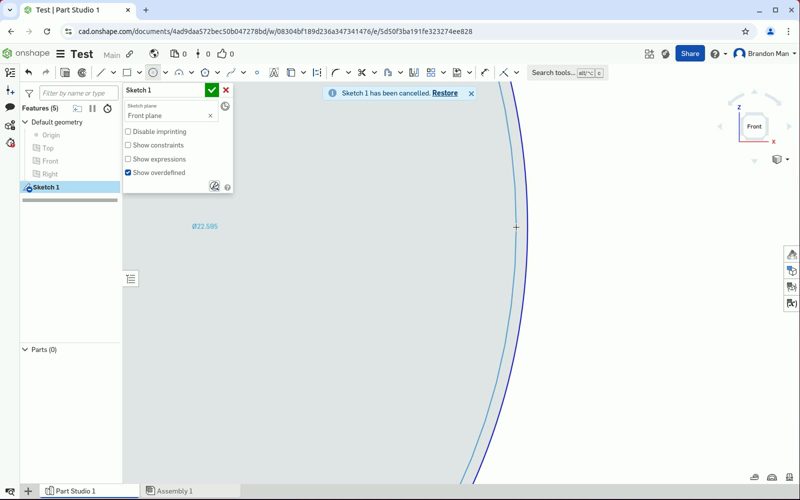
scroll(-6)
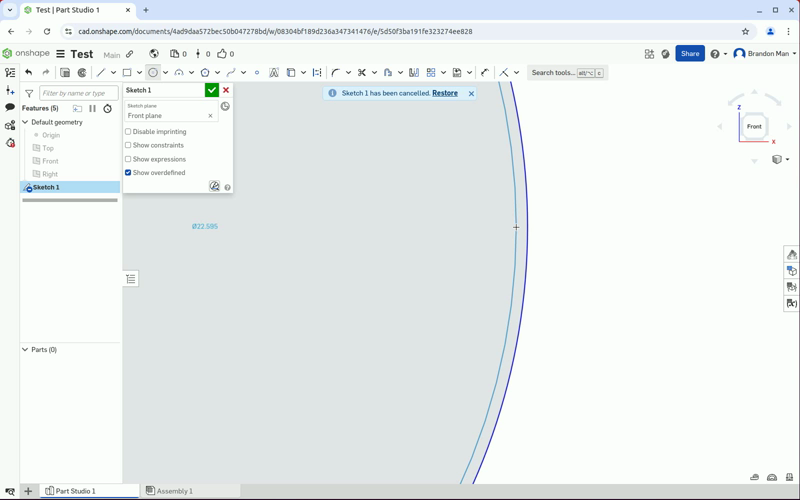
scroll(-6)
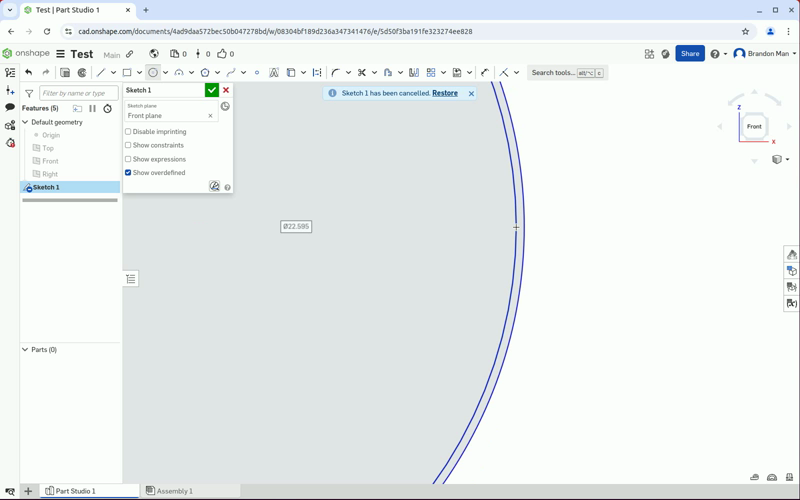
scroll(-6)
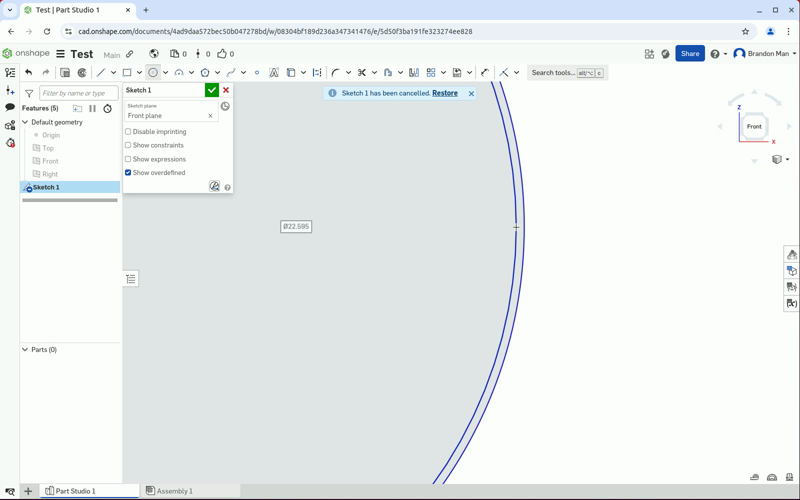
scroll(-6)
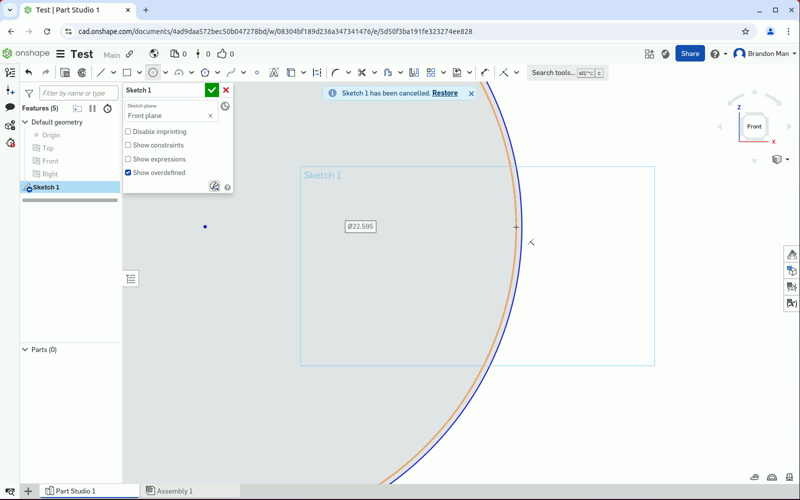
scroll(-6)
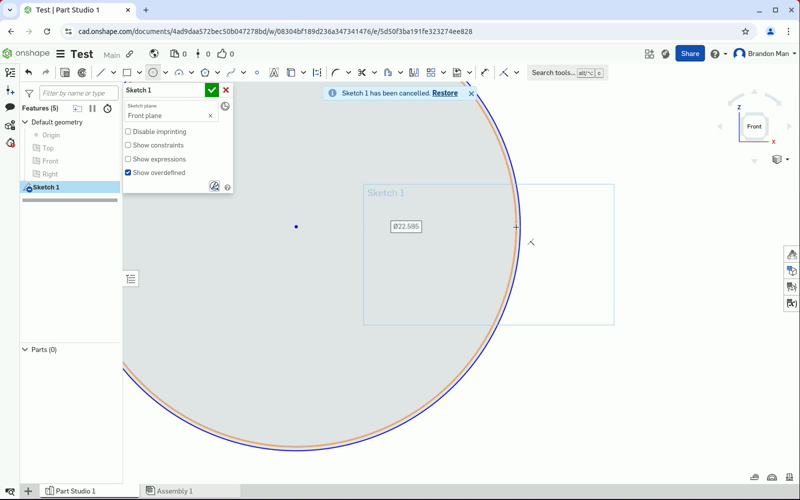
scroll(-6)
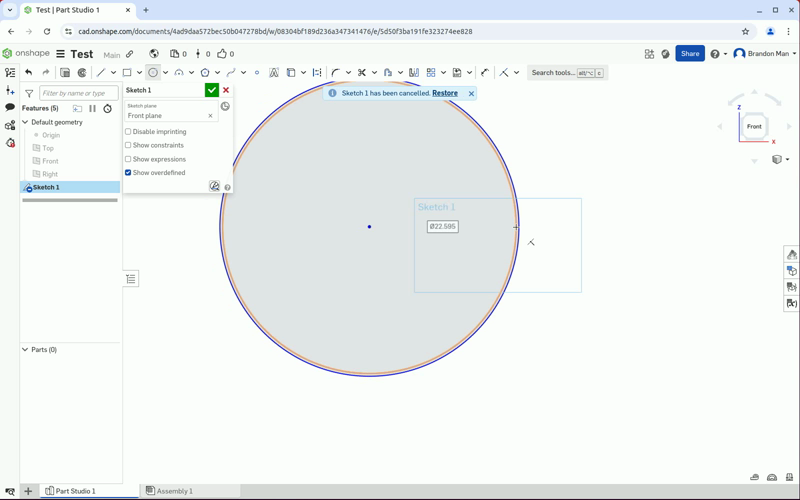
scroll(-6)
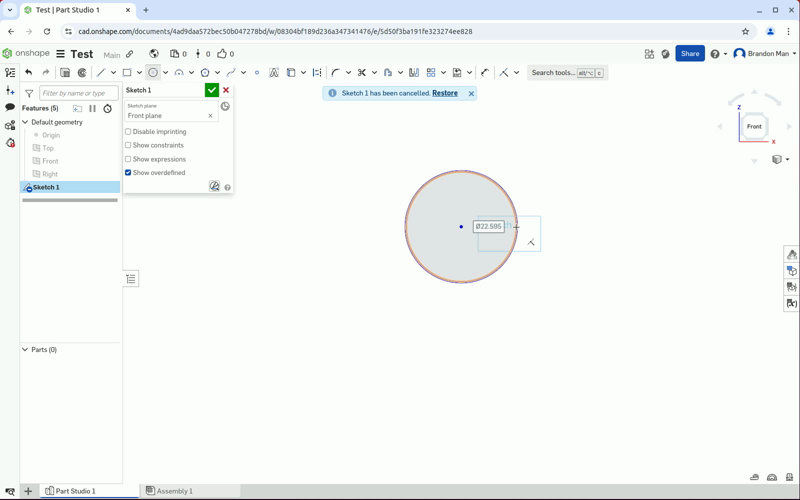
key(esc)
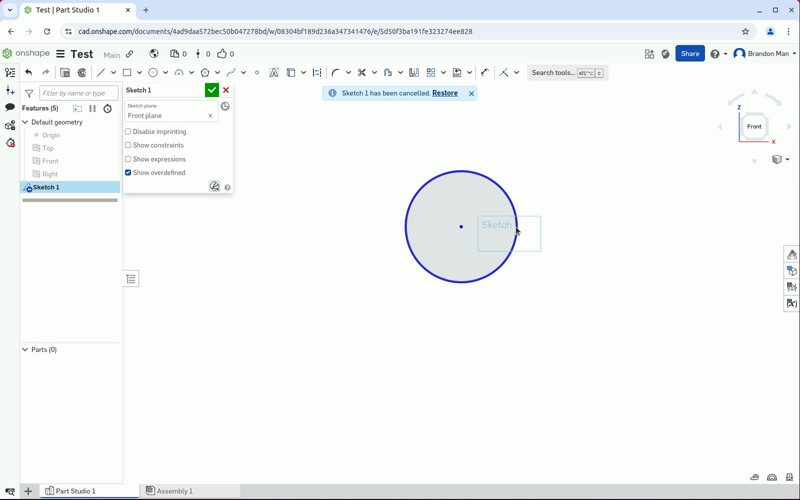
mouse_move(485, 176)
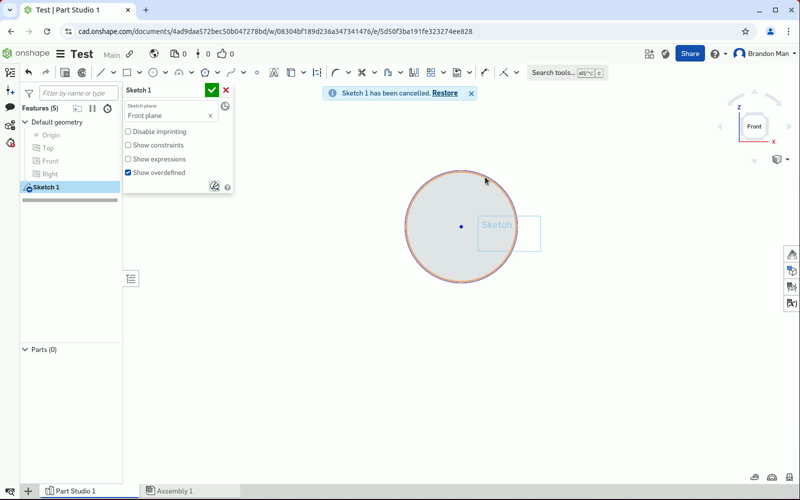
scroll(6)
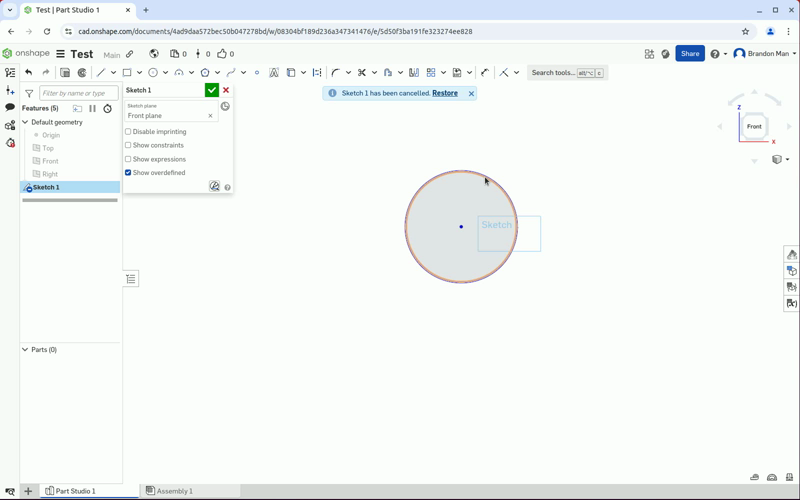
scroll(6)
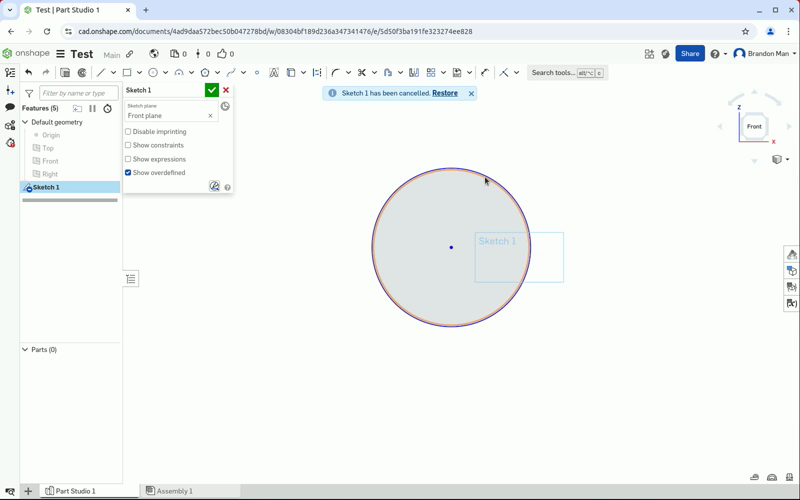
scroll(6)
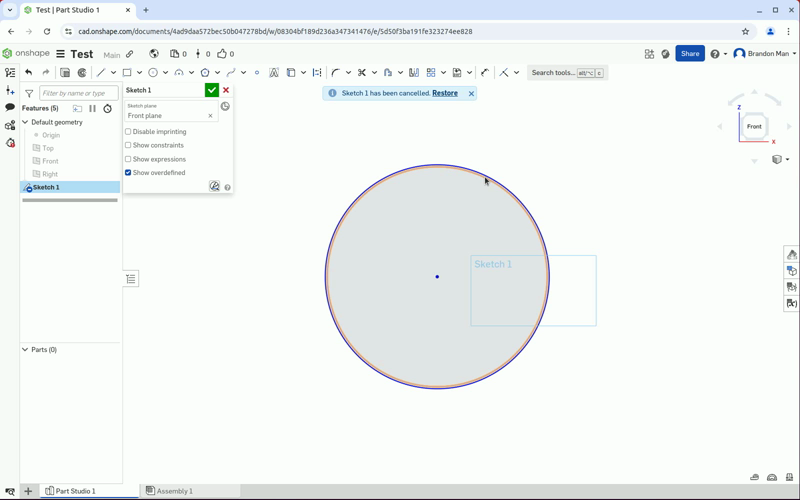
scroll(6)
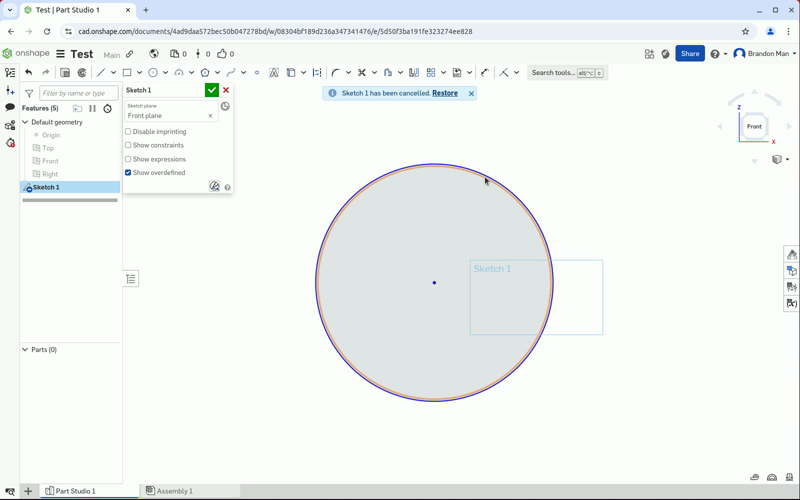
scroll(6)
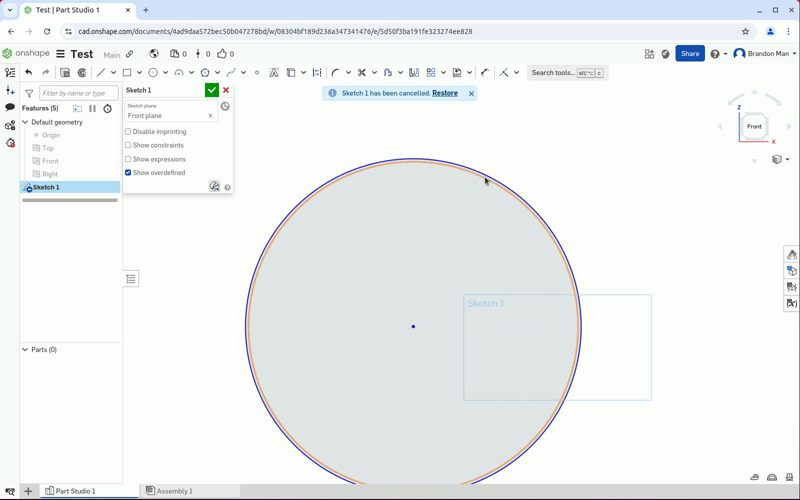
scroll(6)
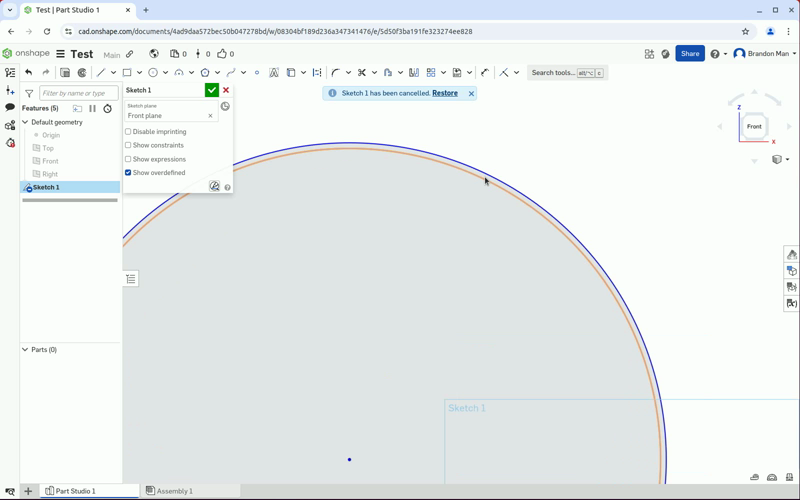
scroll(6)
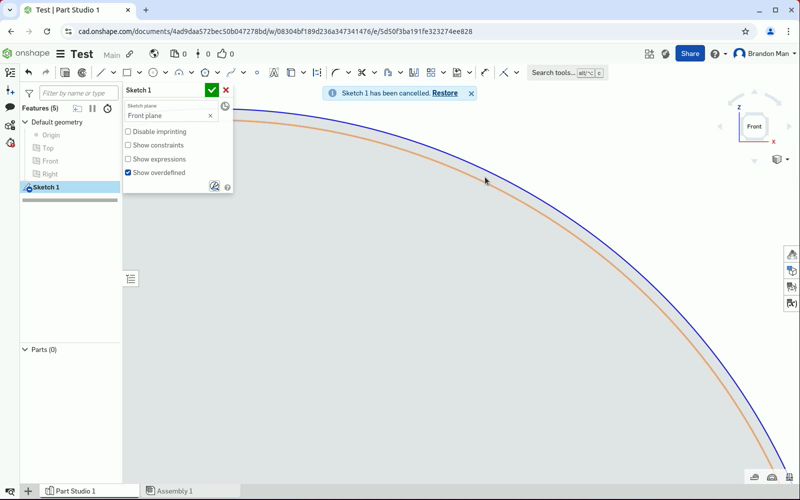
click(485, 176)
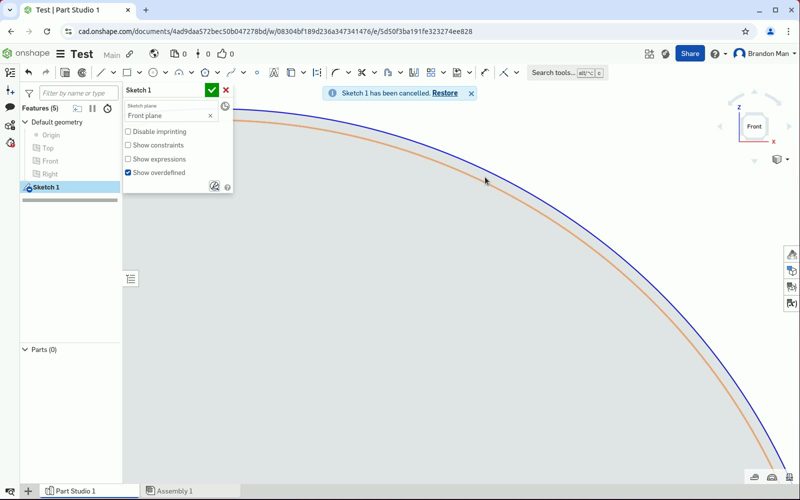
scroll(-6)
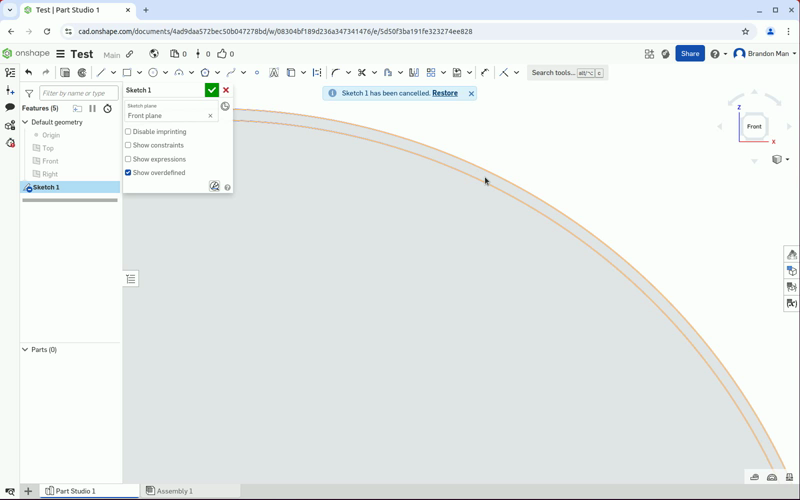
scroll(-6)
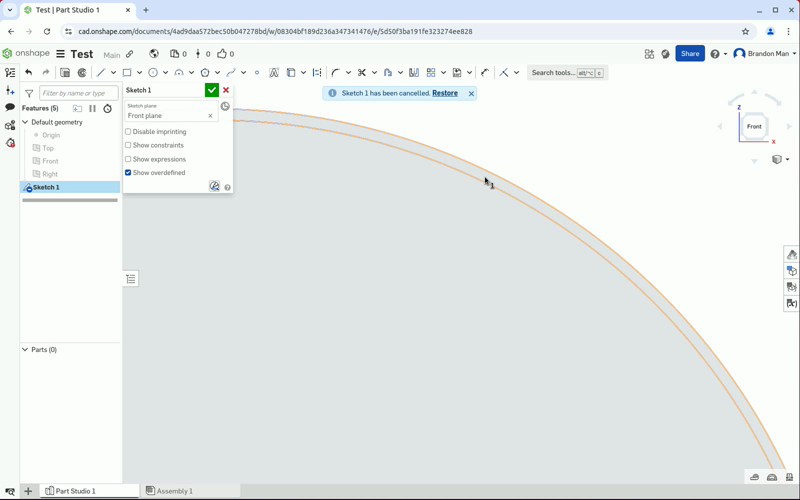
scroll(-6)
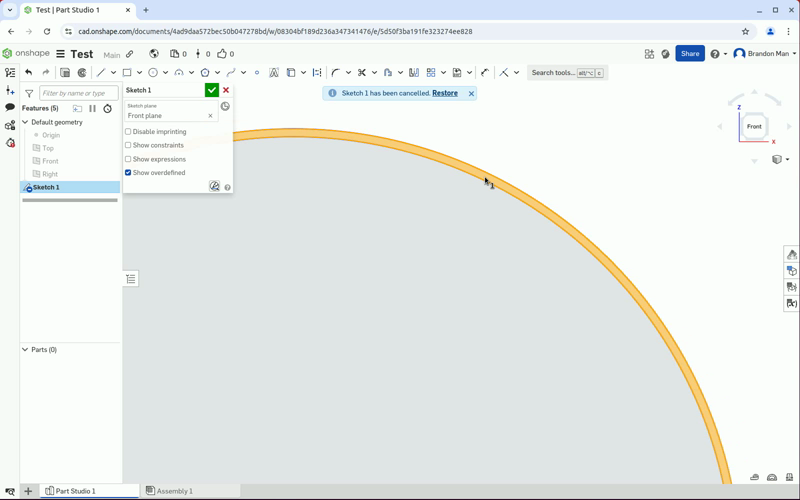
scroll(-6)
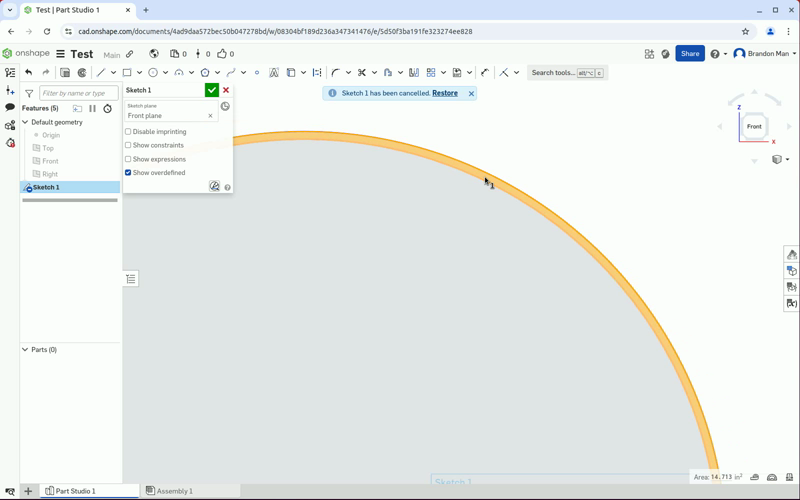
scroll(-6)
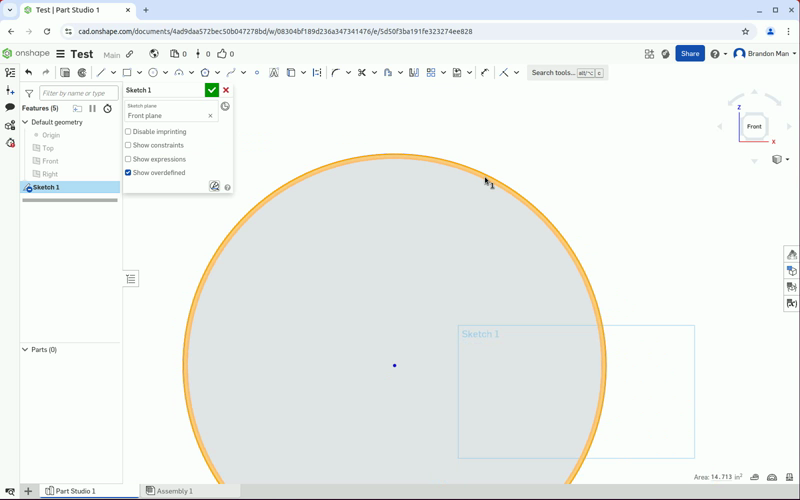
scroll(-6)
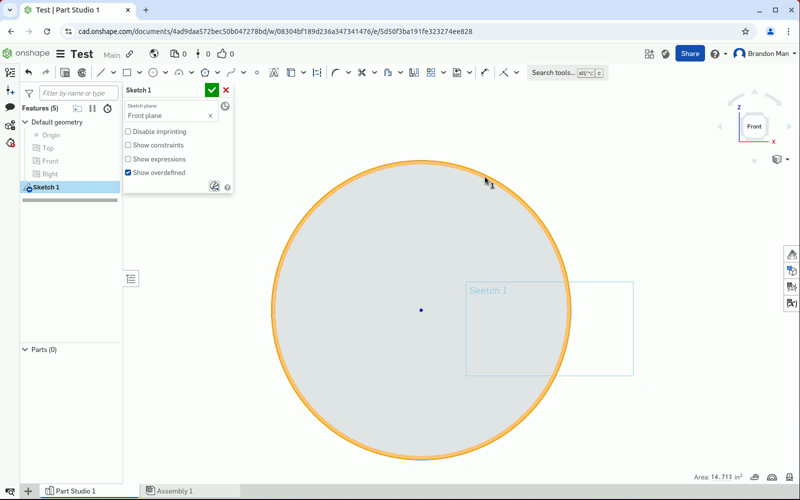
scroll(-6)
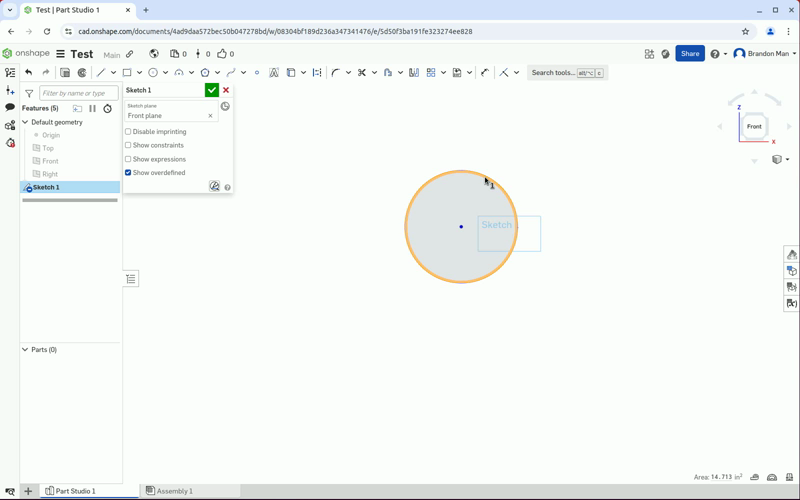
mouse_move(73, 352)
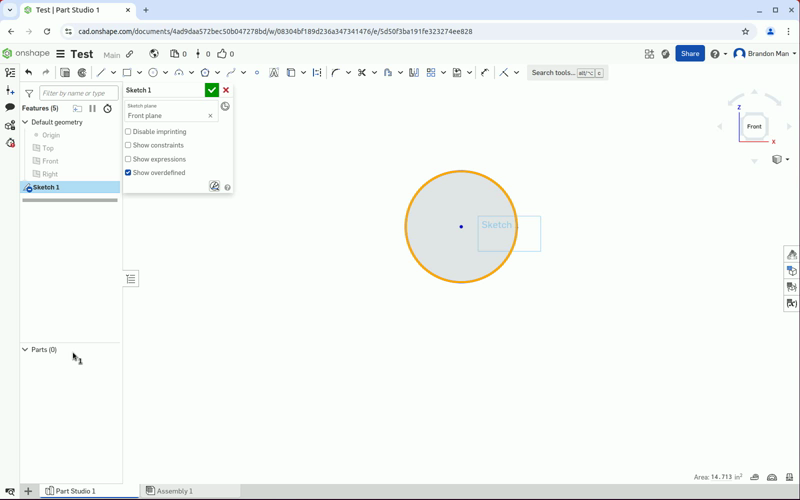
key(shift+y)
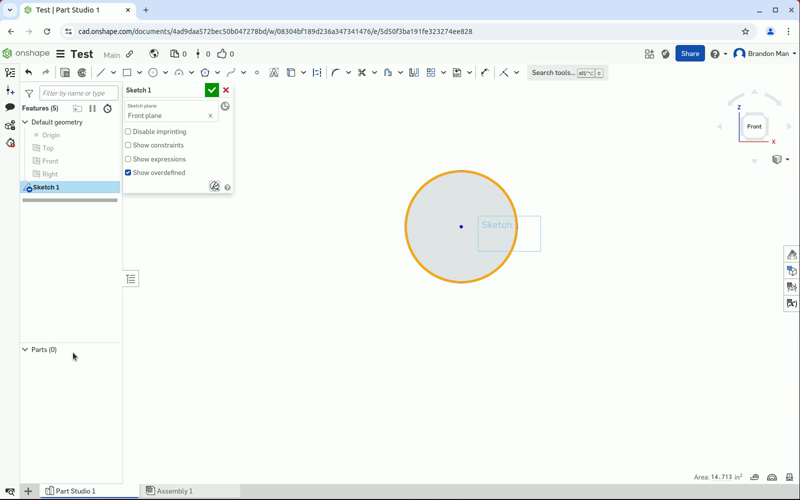
key(shift+e)
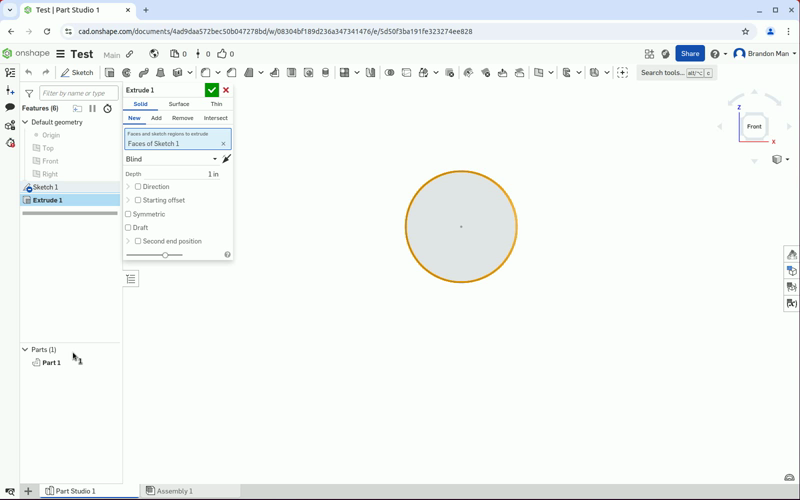
mouse_move(143, 106)
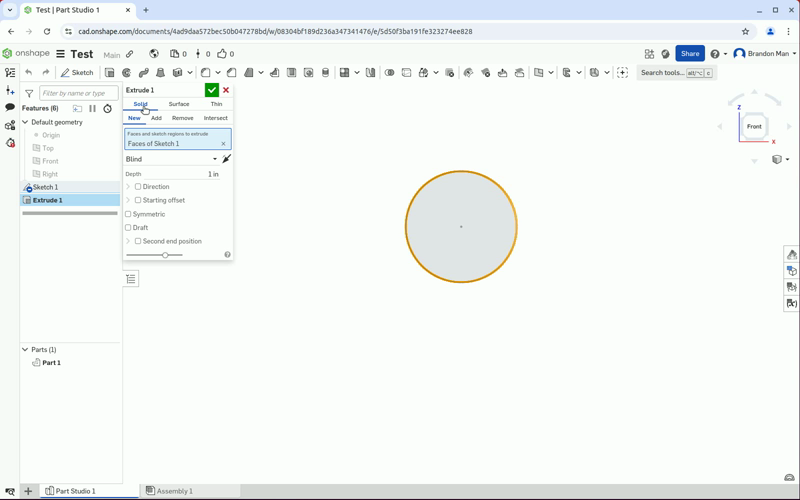
click(143, 106)
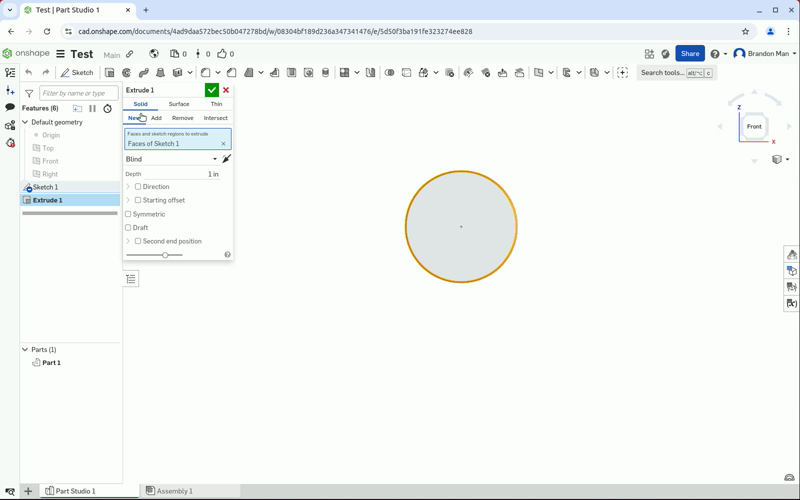
mouse_move(137, 120)
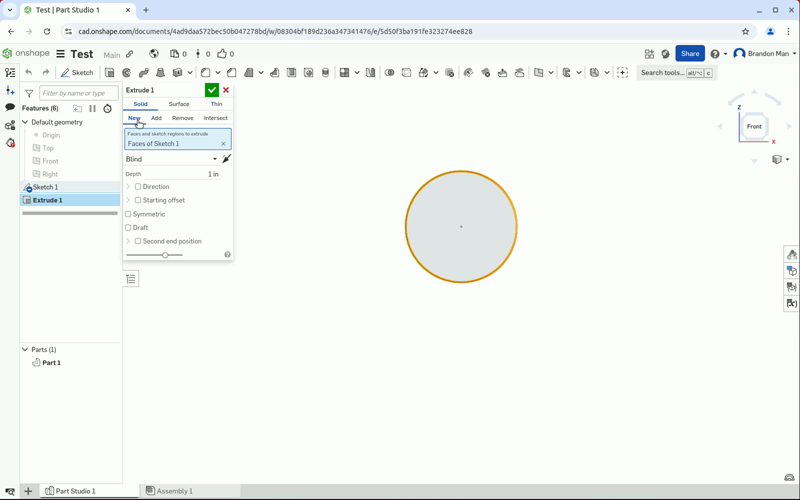
click(137, 120)
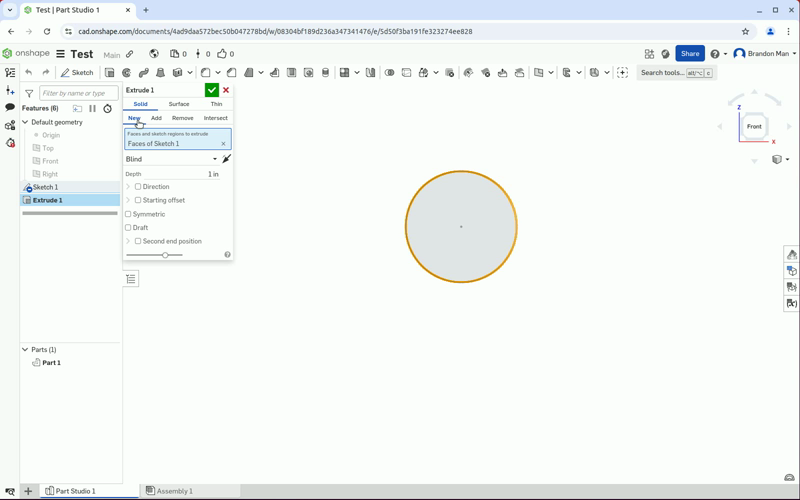
key(tab, 4)
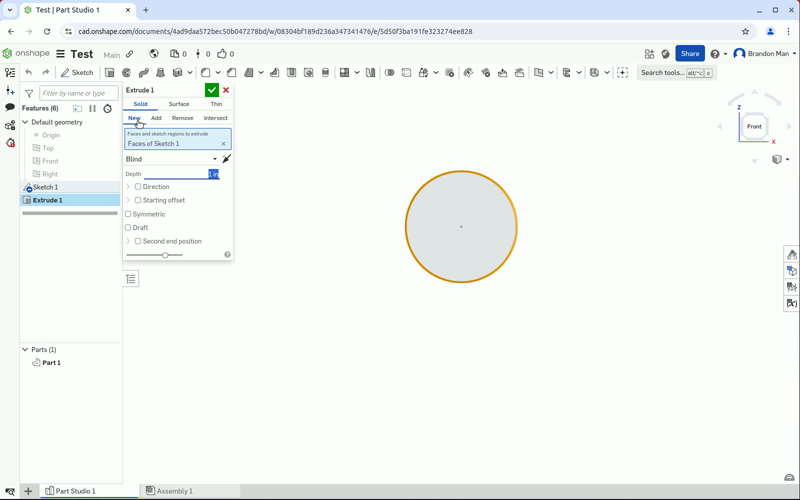
text(7.702)
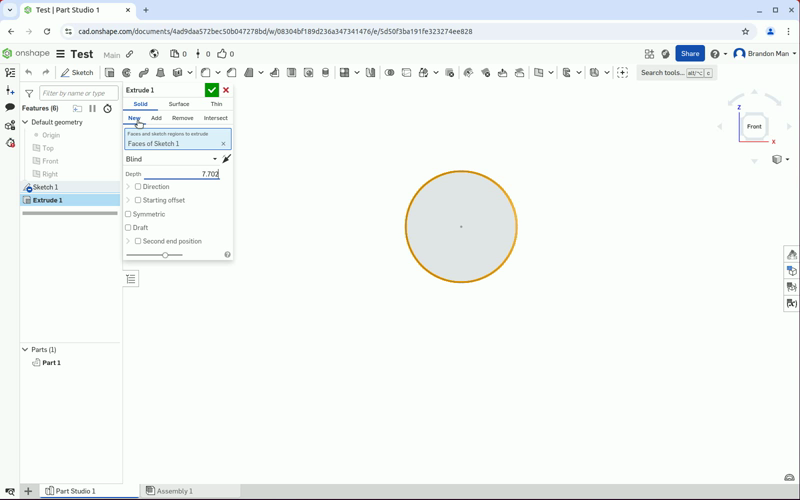
key(tab, 3)
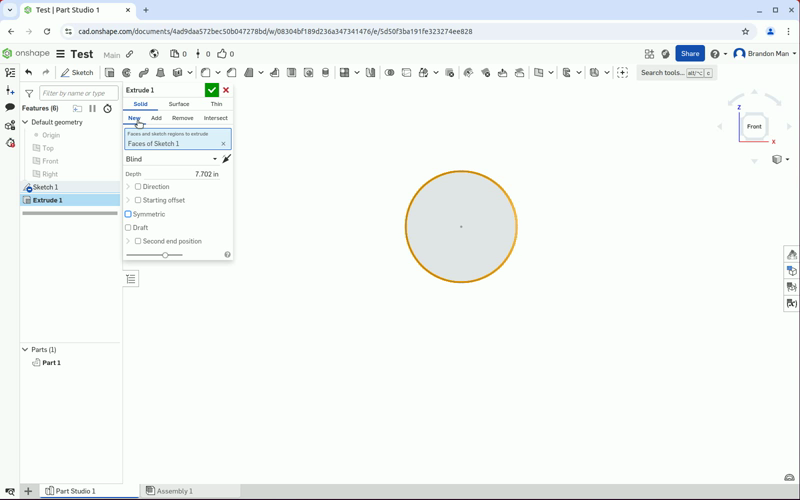
key(space)
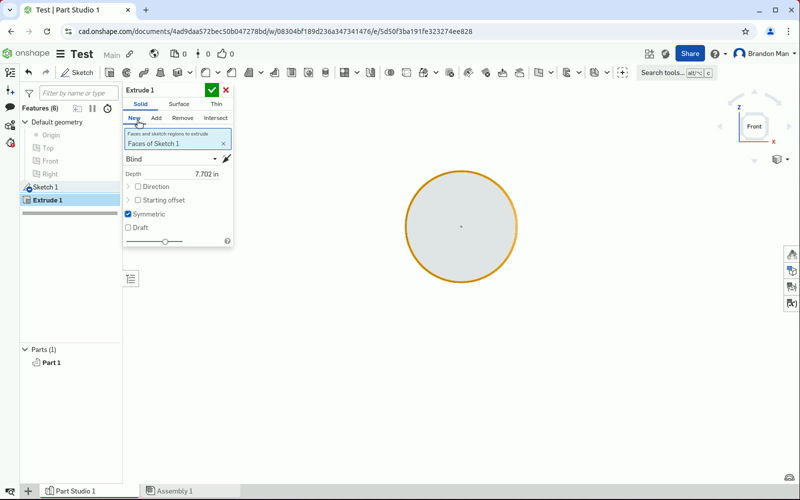
key(enter)
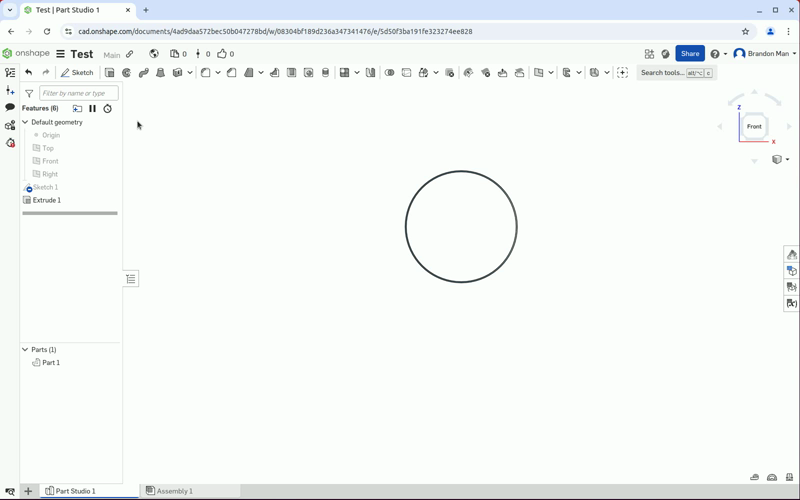
key(shift+h)
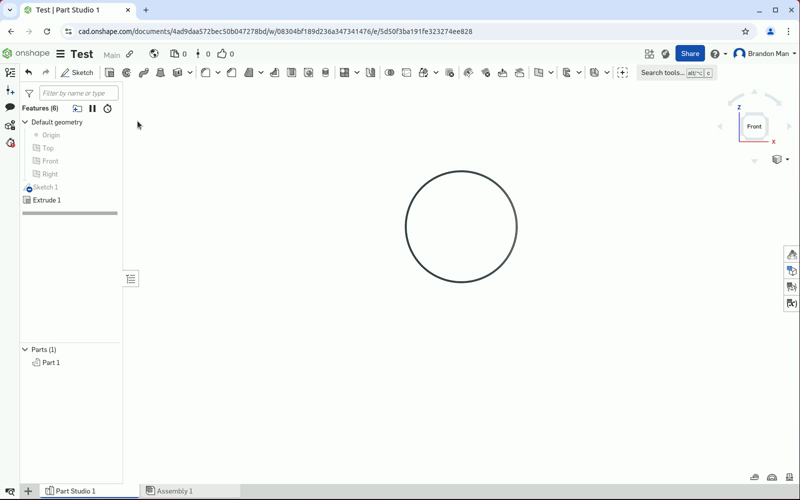
key(shift+h)
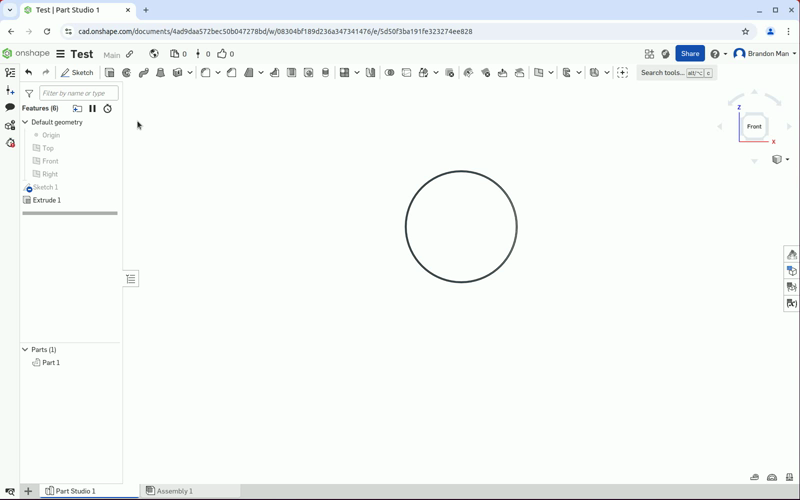
mouse_move(73, 189)
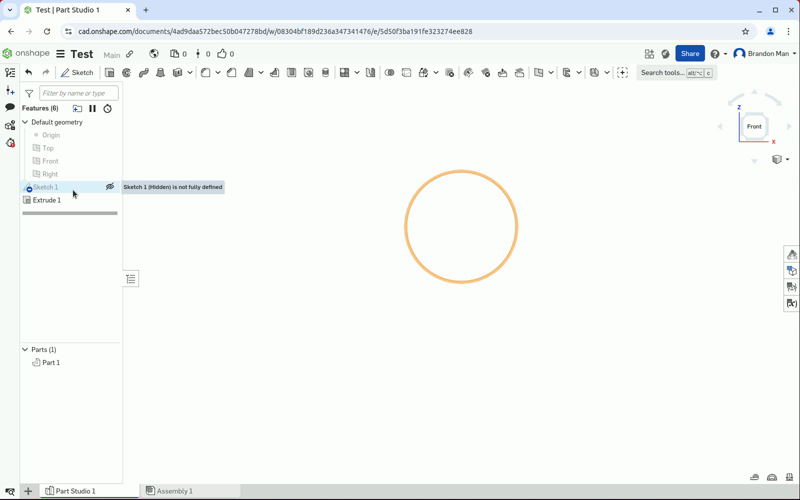
click(73, 189)
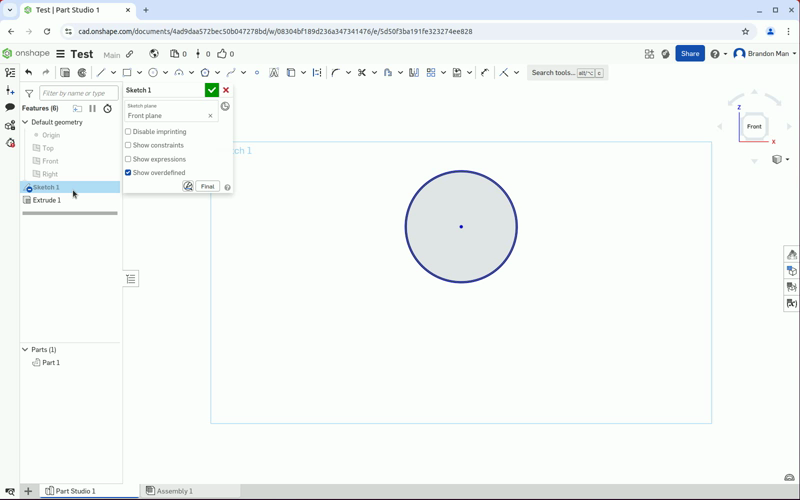
mouse_move(229, 92)
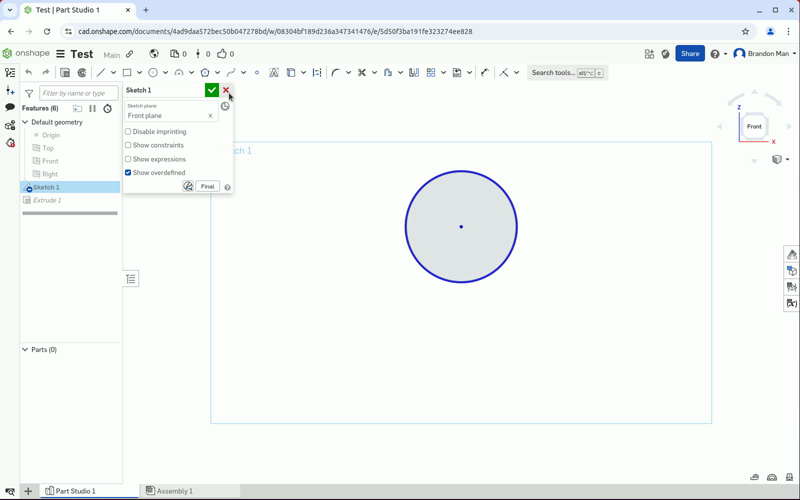
click(229, 92)
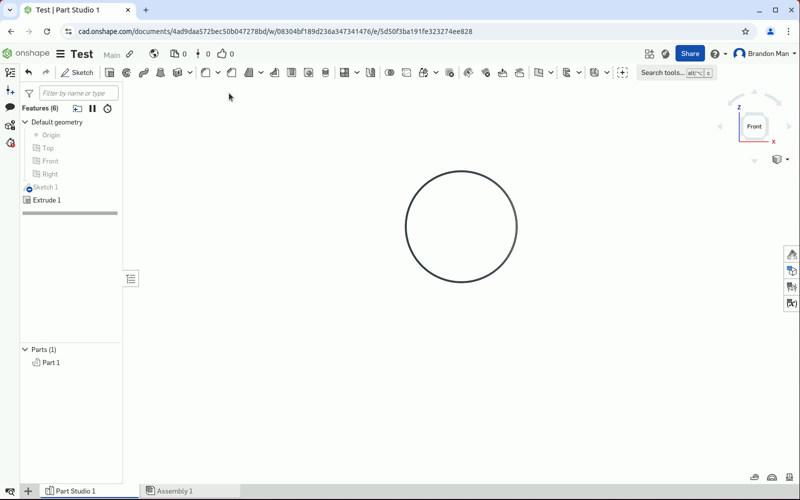
mouse_move(73, 352)
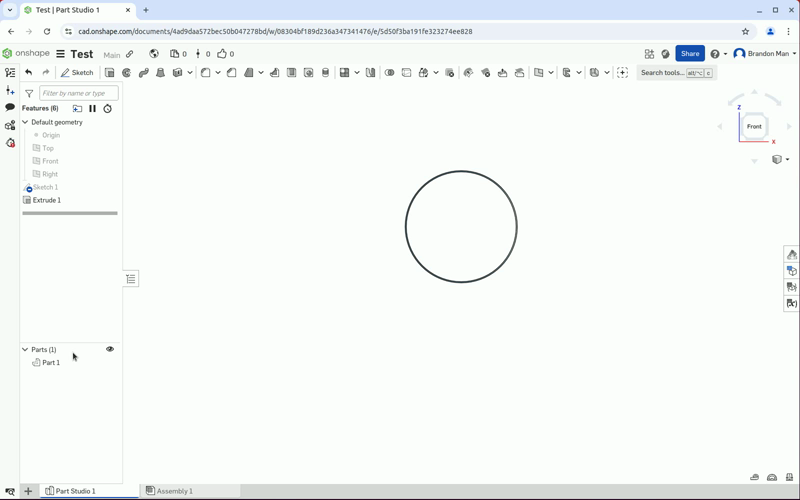
key(y)
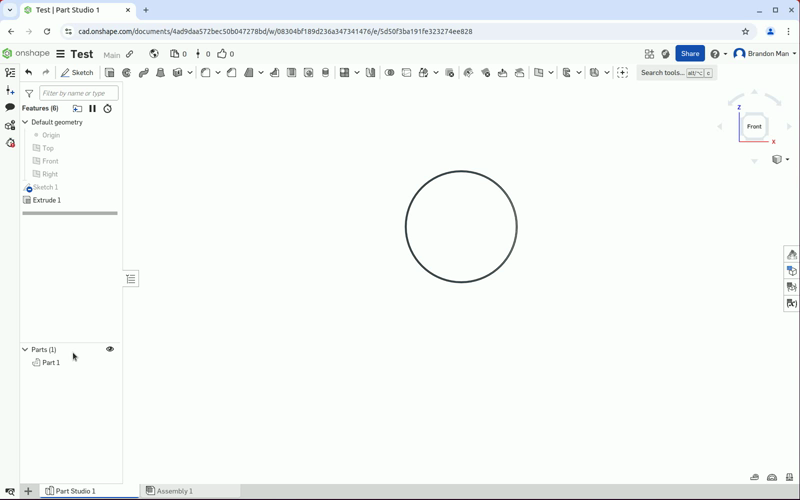
key(shift+p)
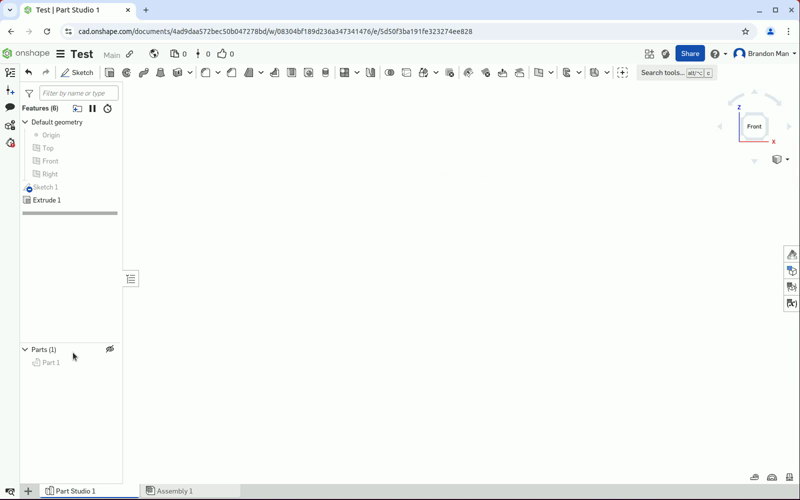
key(space)
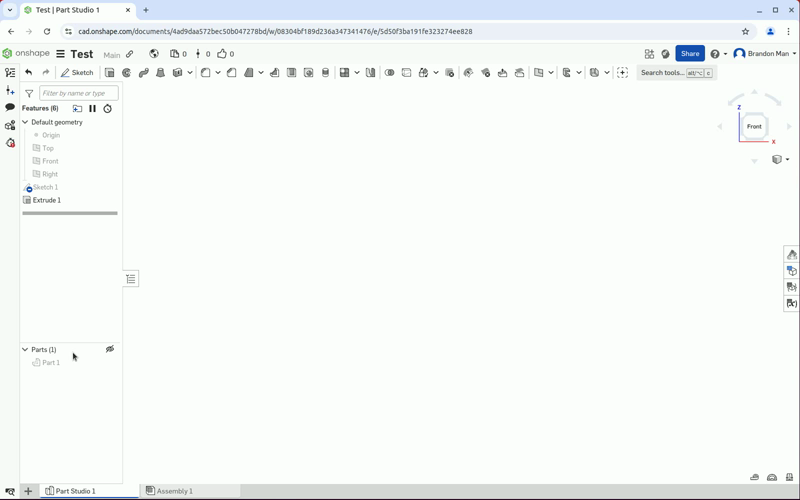
key_down(shift)
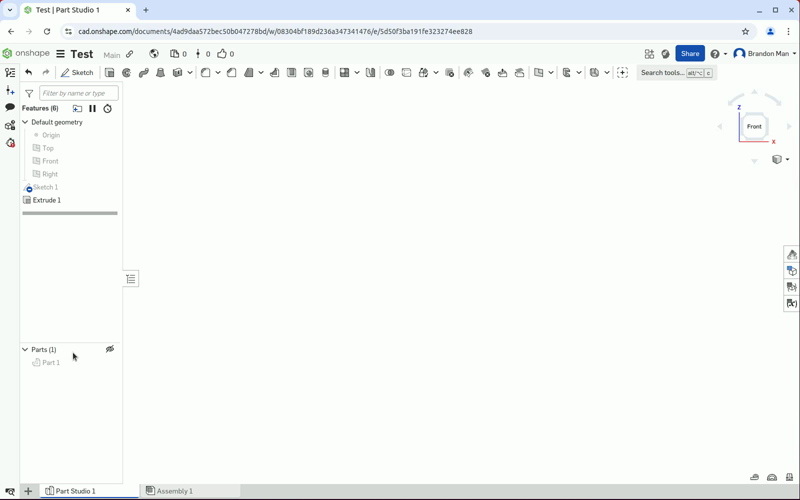
key(left)
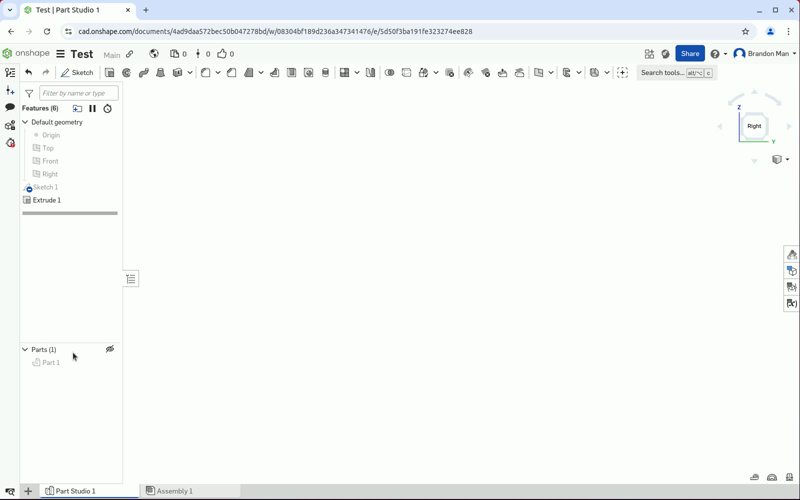
key_up(shift)
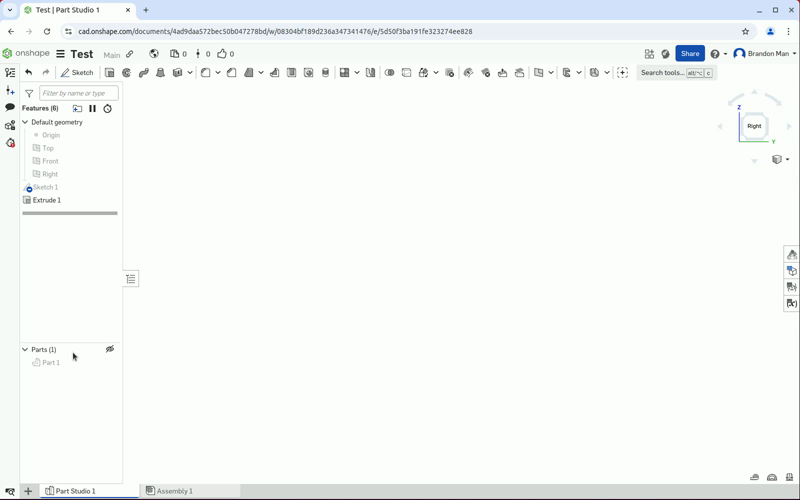
mouse_move(73, 352)
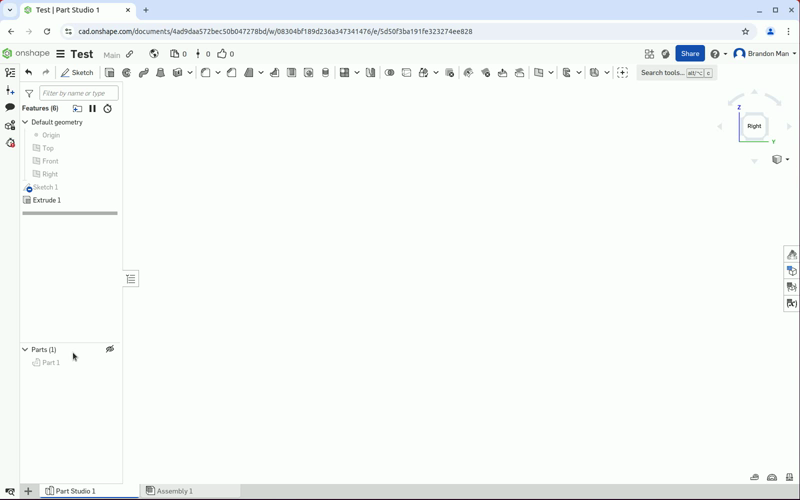
key(shift+y)
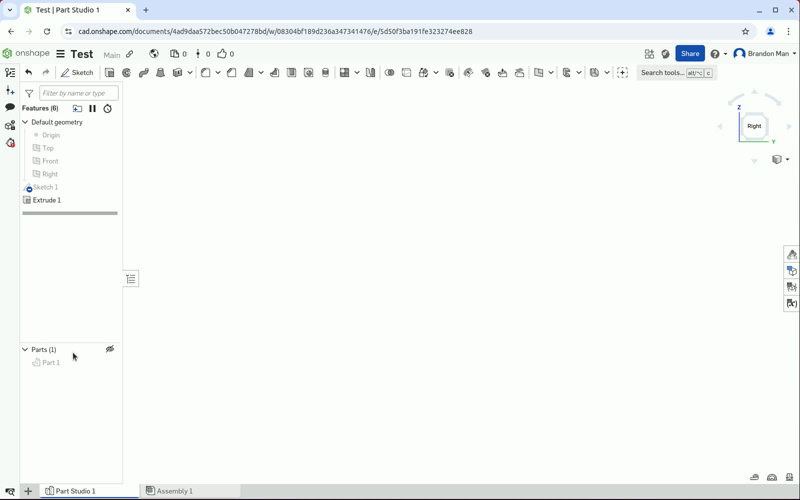
key(shift+s)
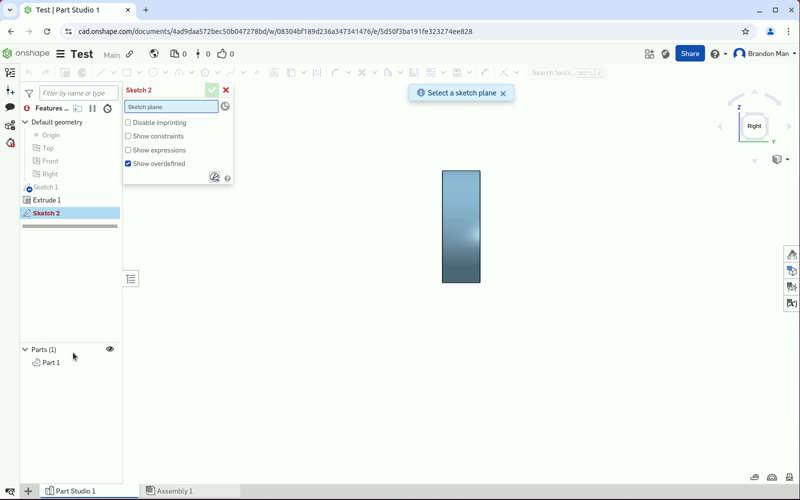
mouse_move(73, 176)
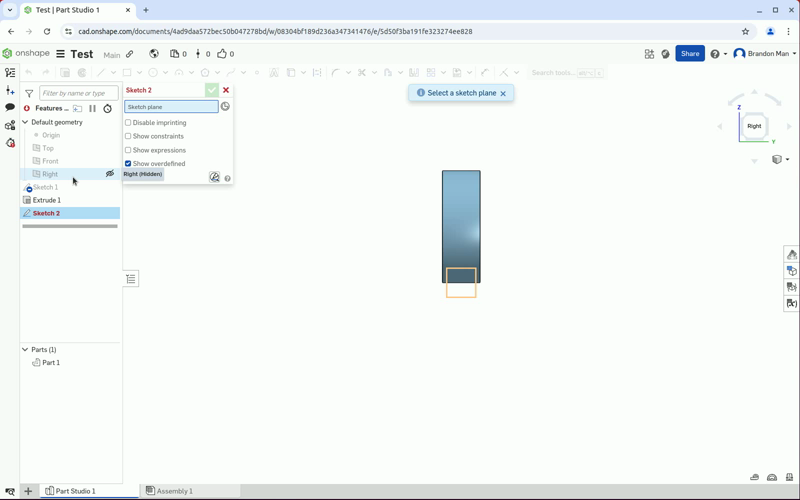
click(73, 176)
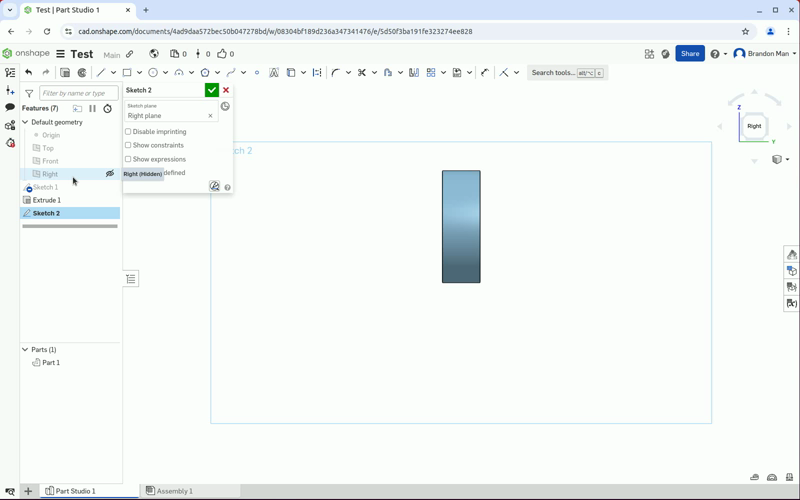
mouse_move(73, 352)
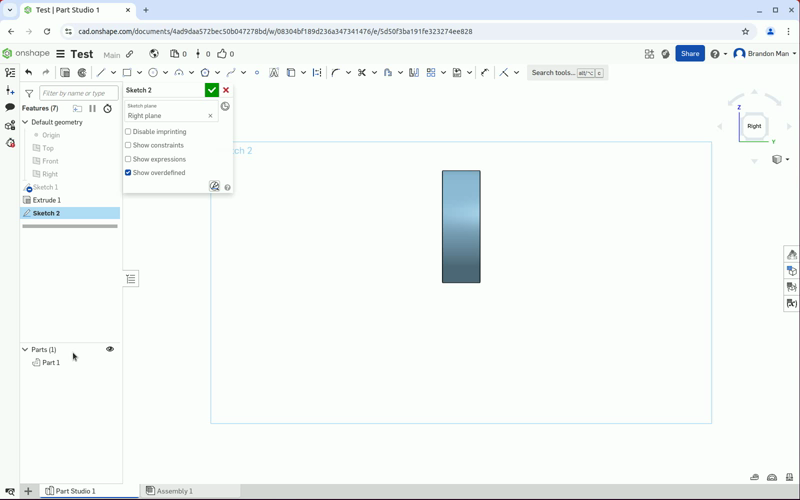
key(y)
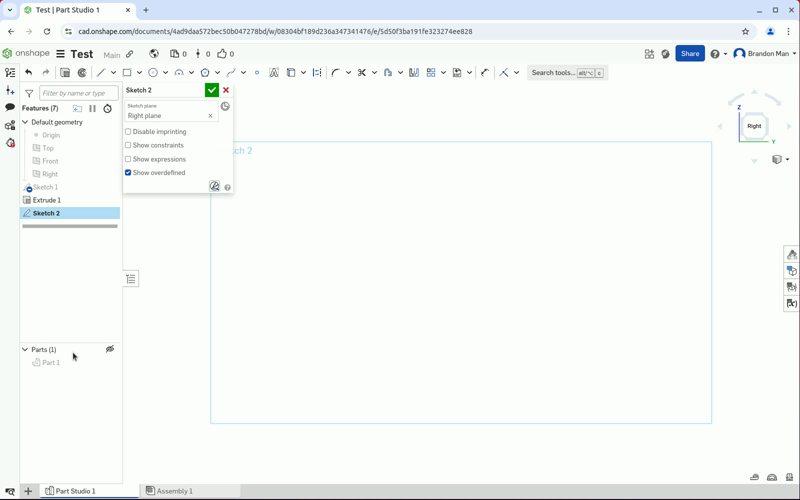
key(l)
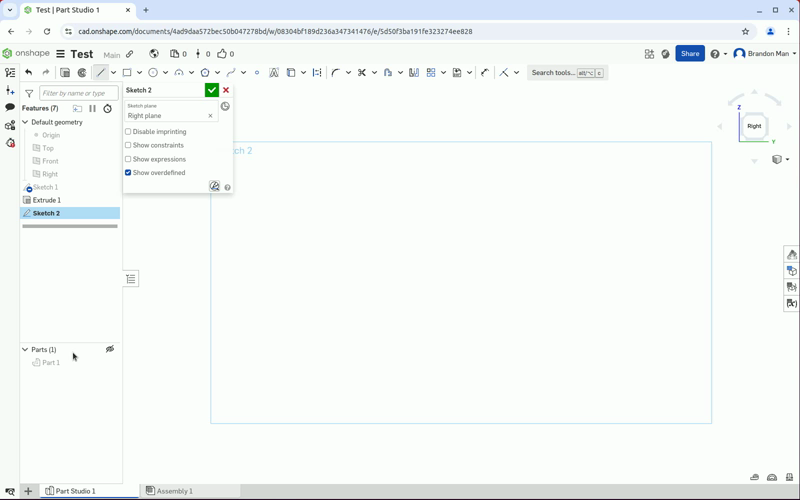
key_down(shift)
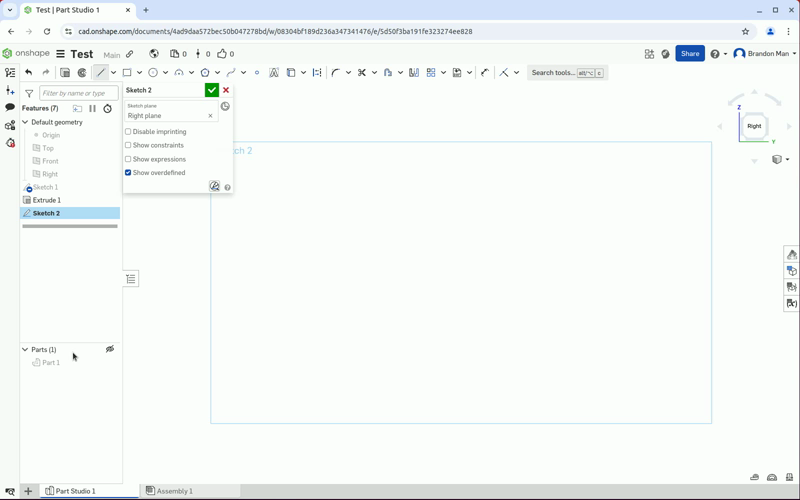
mouse_move(441, 298)
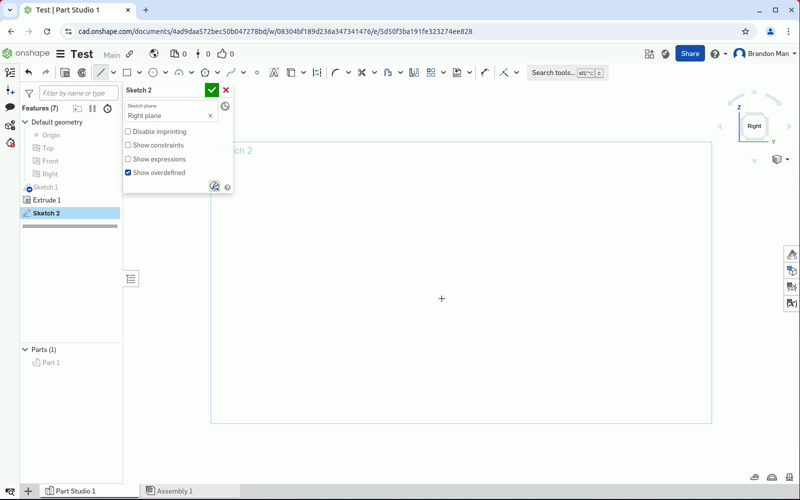
click(441, 298)
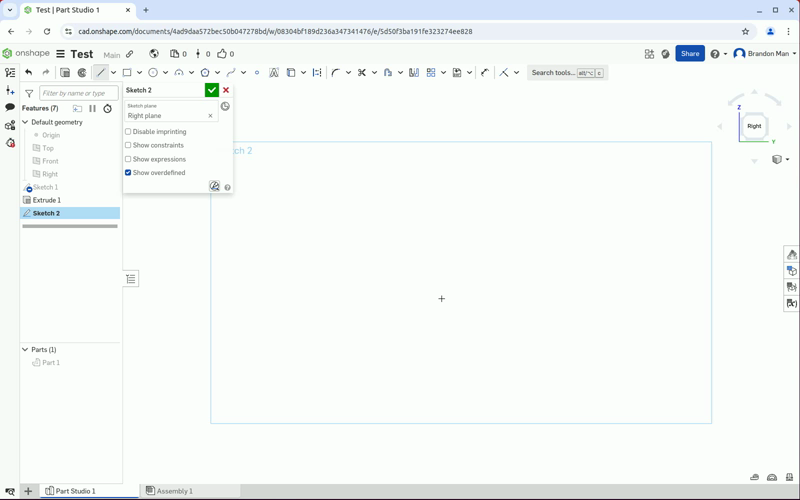
key_up(shift)
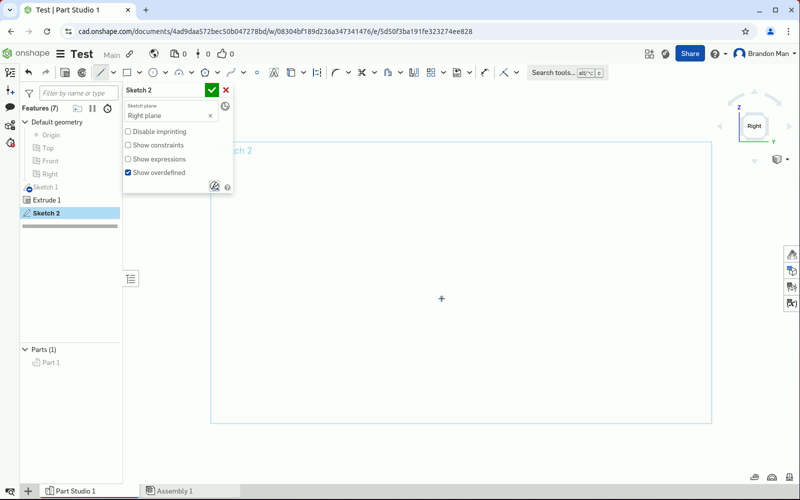
key_down(shift)
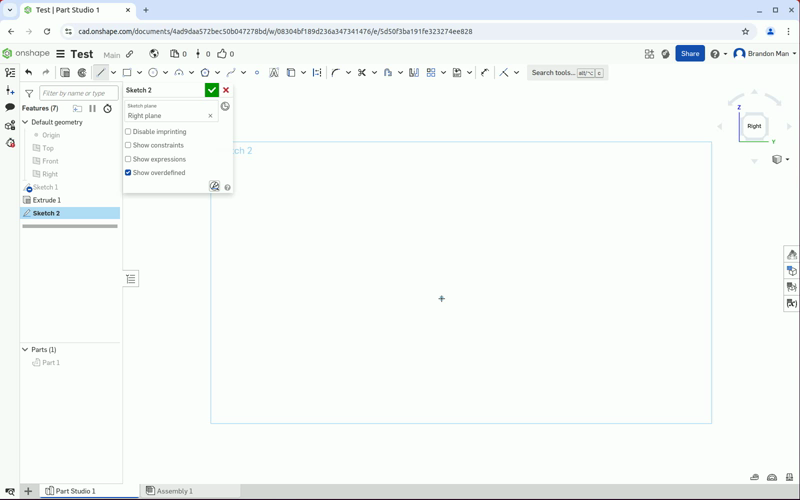
mouse_move(471, 298)
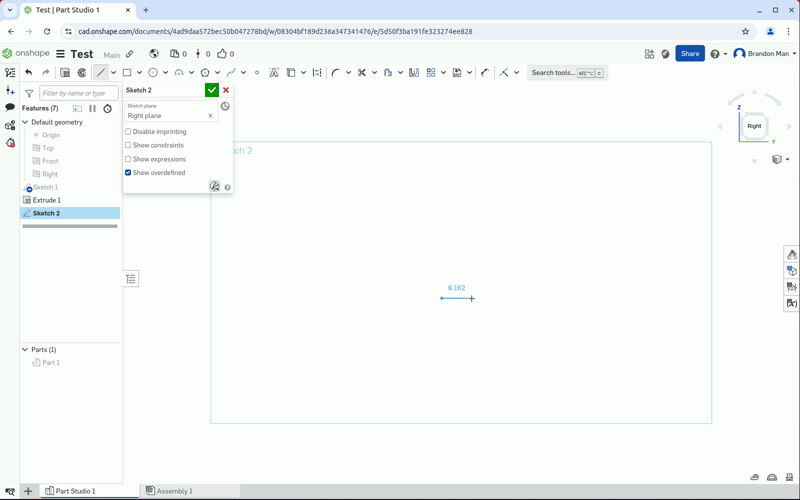
mouse_move(479, 298)
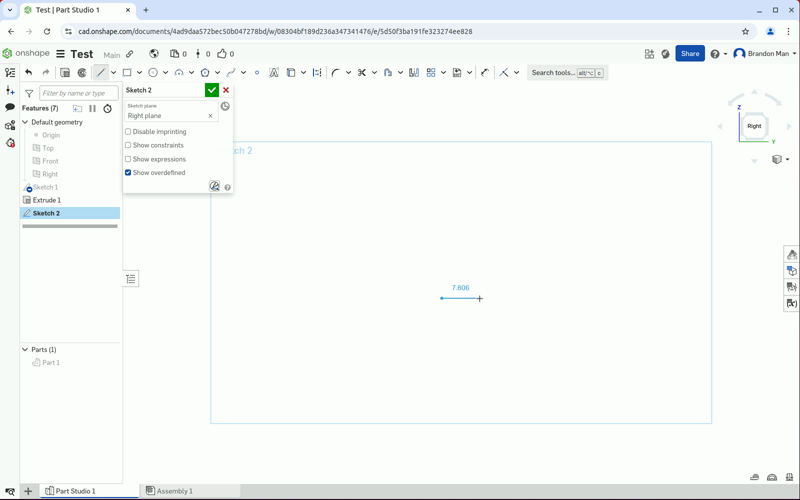
click(479, 298)
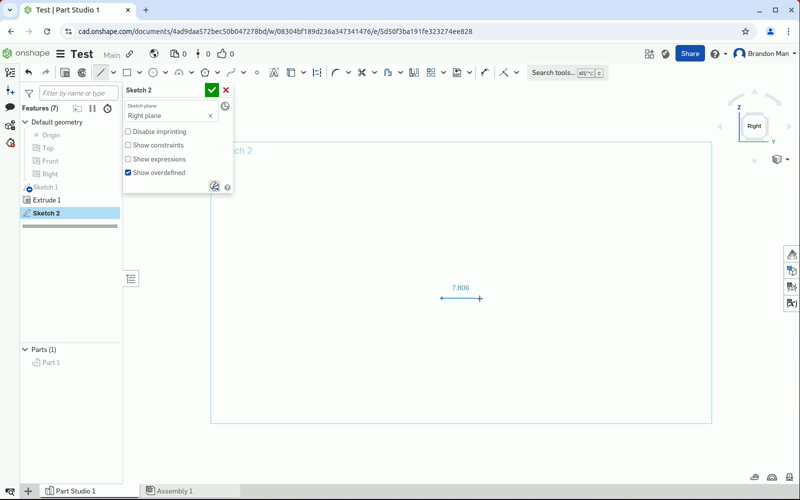
key_up(shift)
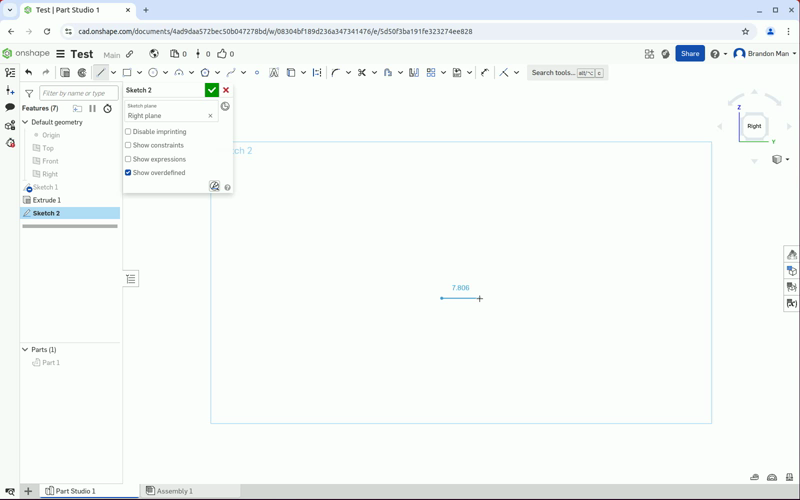
key_down(shift)
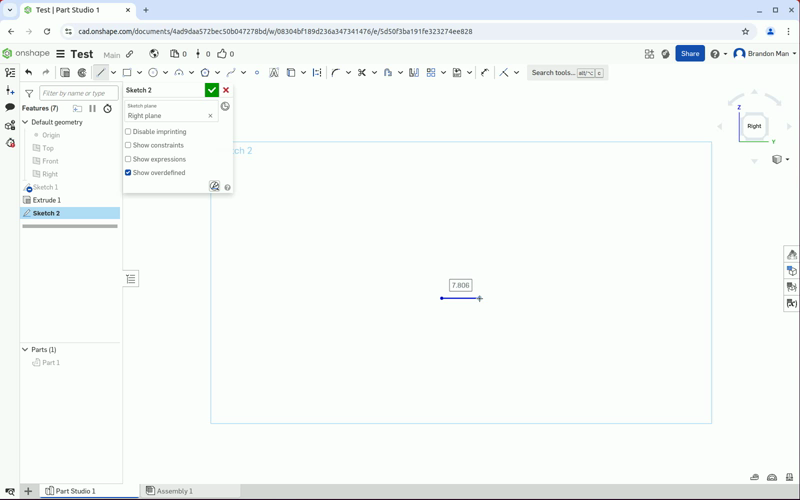
mouse_move(479, 170)
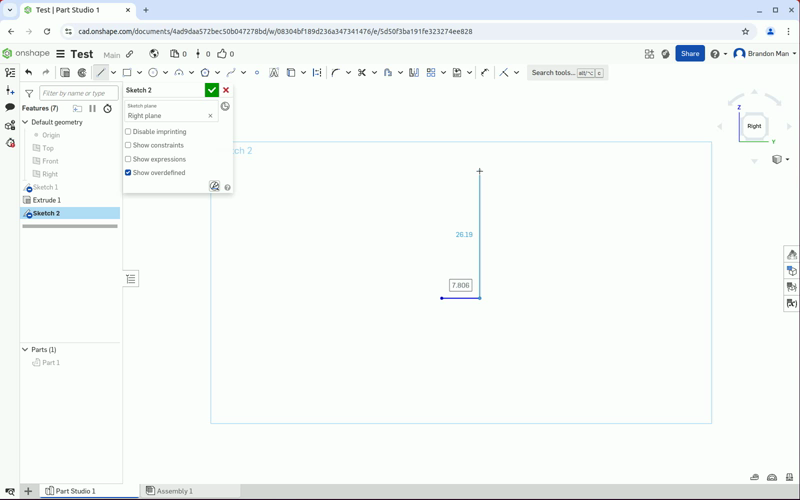
click(479, 170)
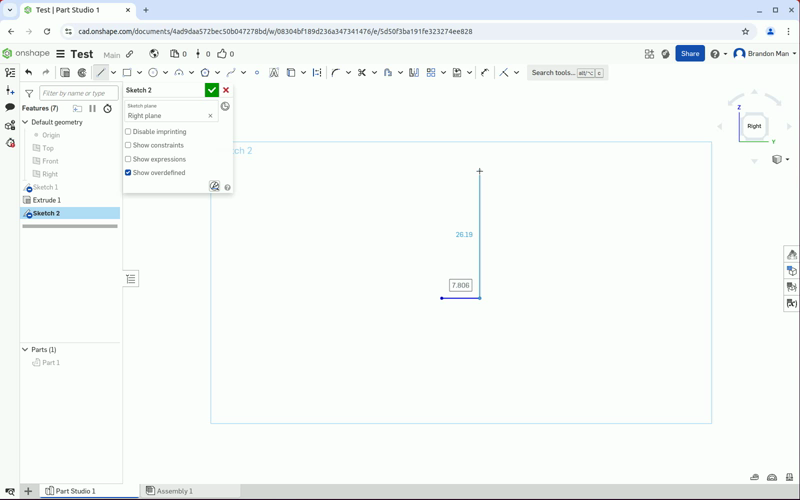
key_up(shift)
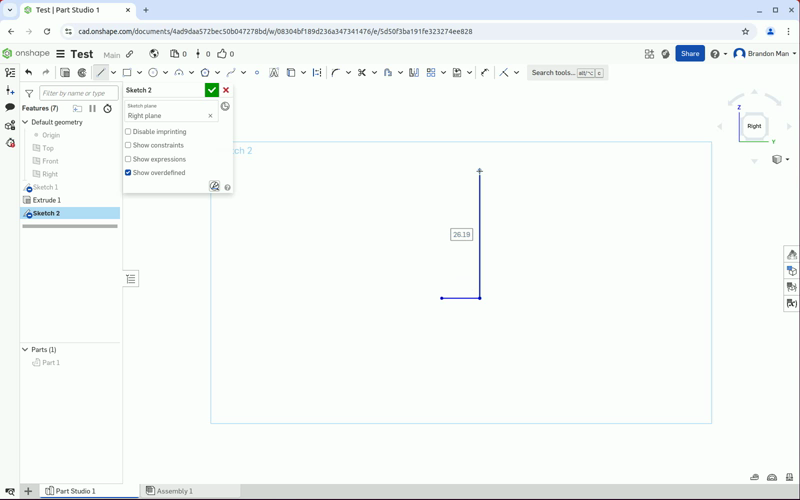
key_down(shift)
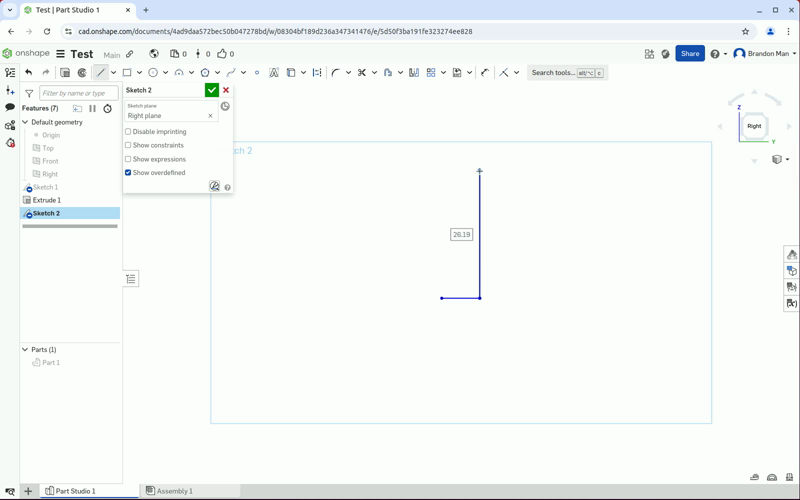
mouse_move(464, 282)
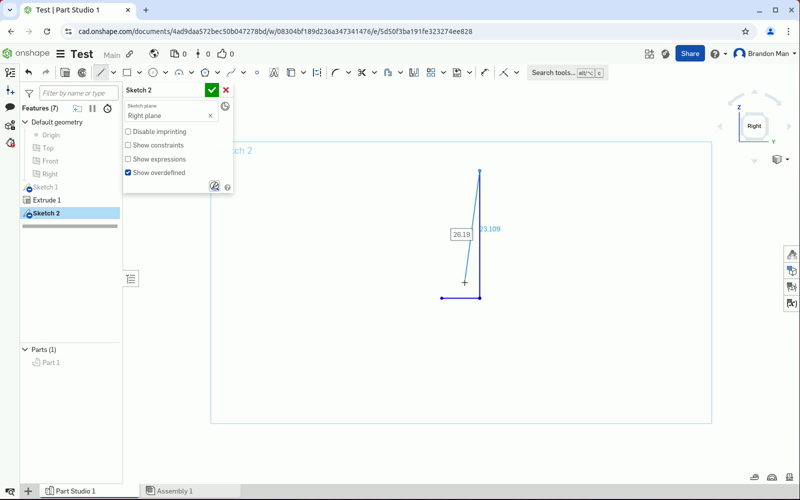
click(464, 282)
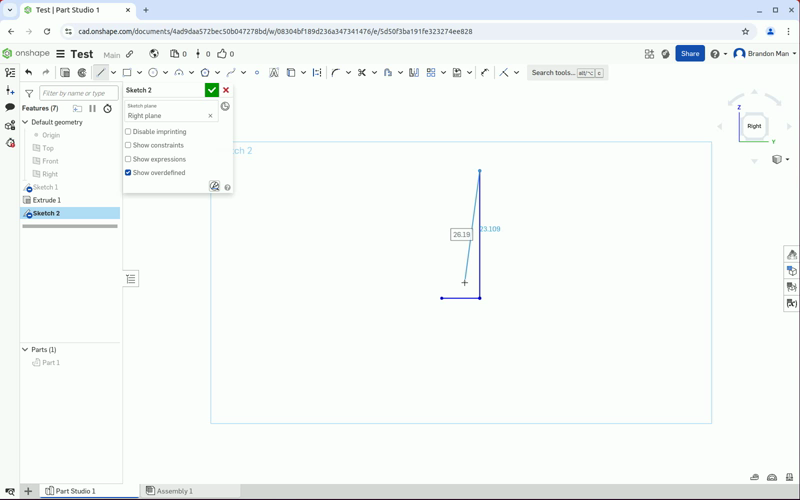
key_up(shift)
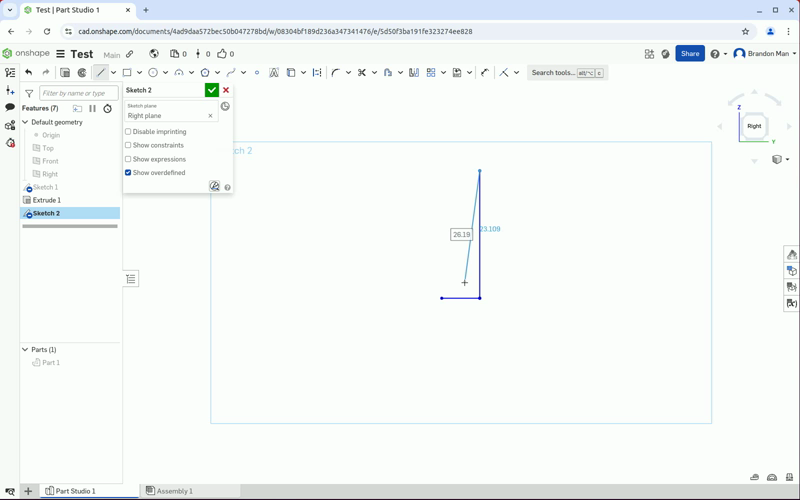
key_down(shift)
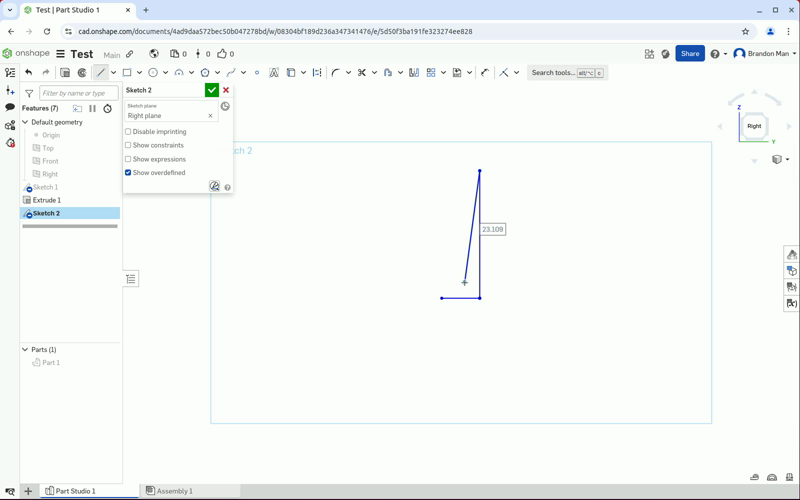
mouse_move(495, 282)
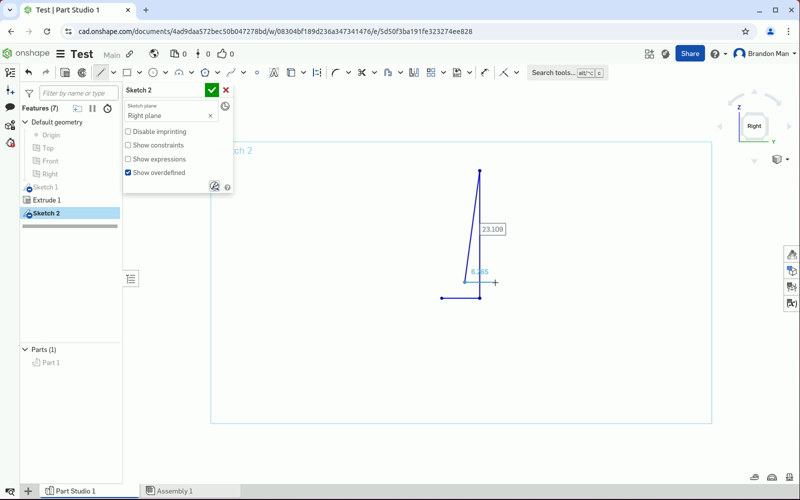
mouse_move(456, 282)
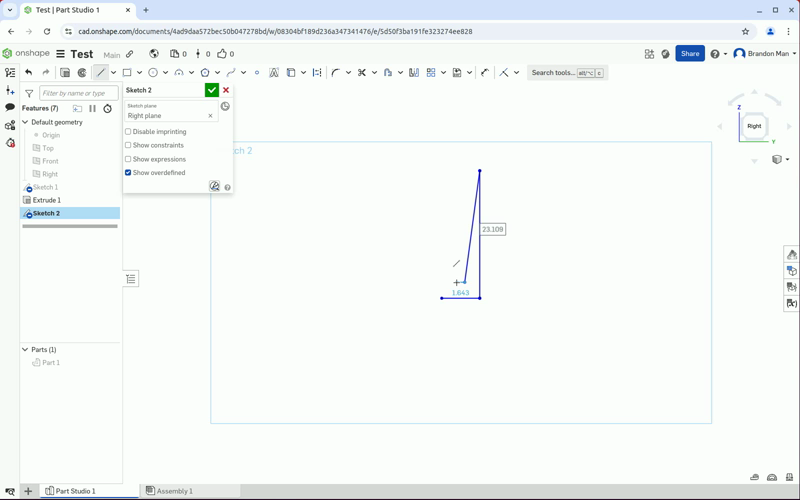
click(456, 282)
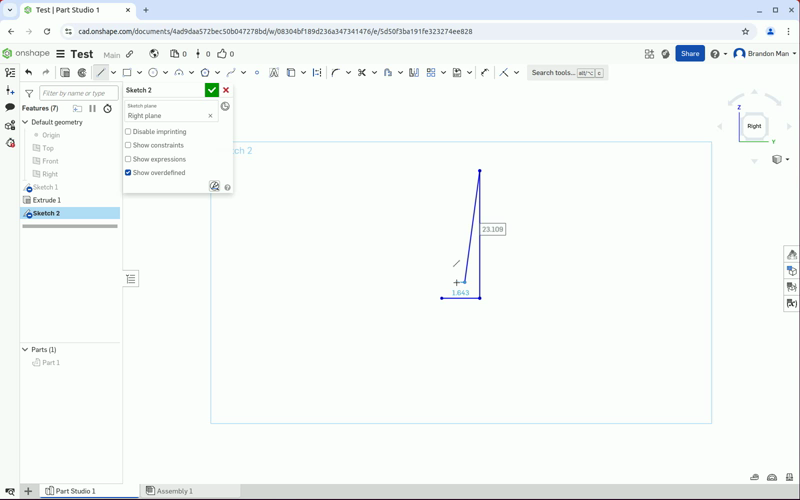
key_up(shift)
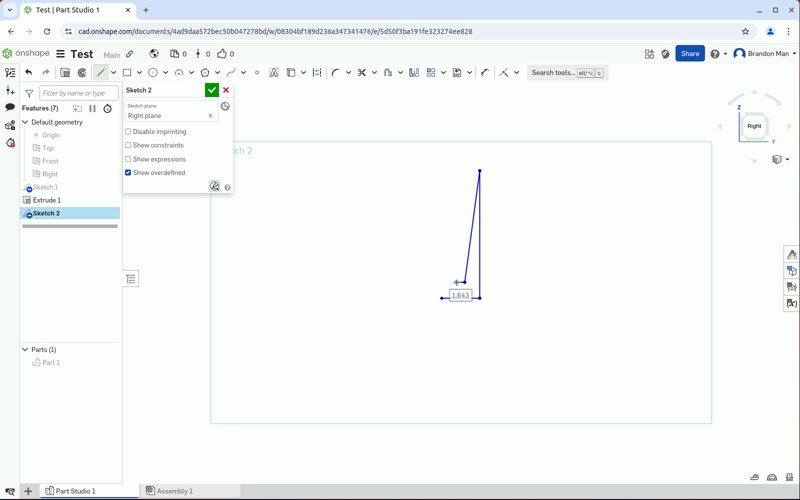
key_down(shift)
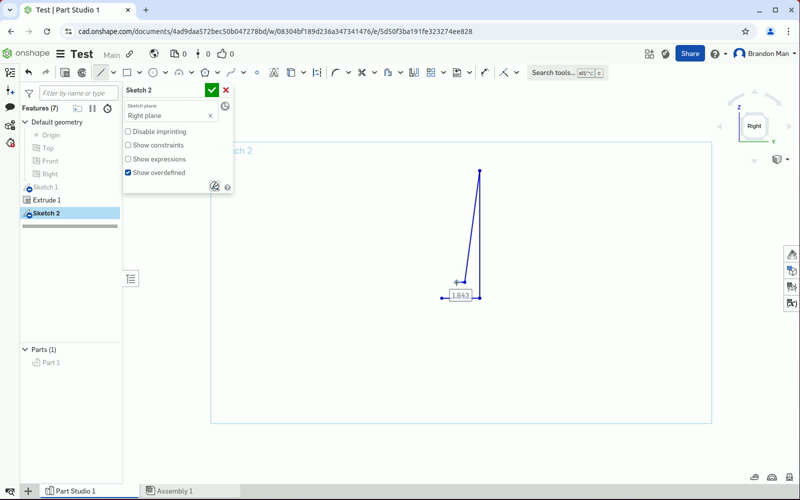
mouse_move(441, 170)
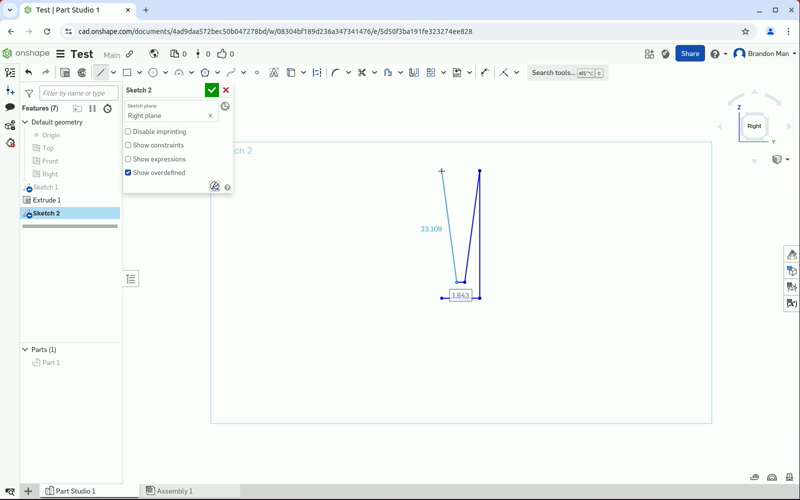
click(441, 170)
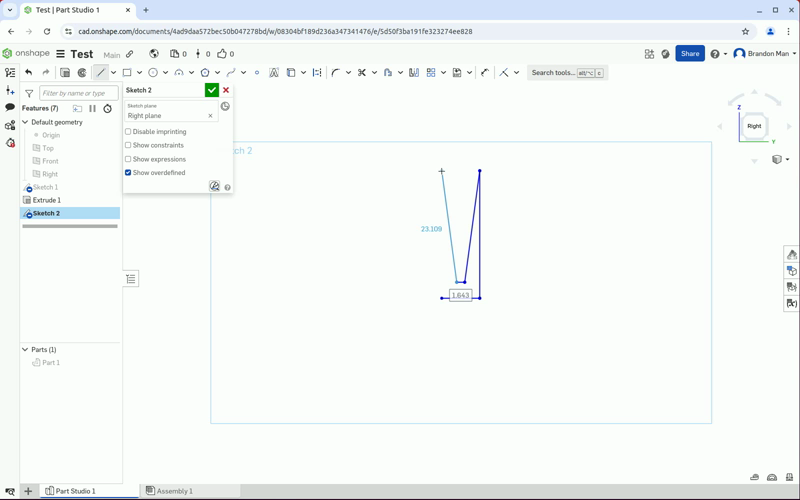
key_up(shift)
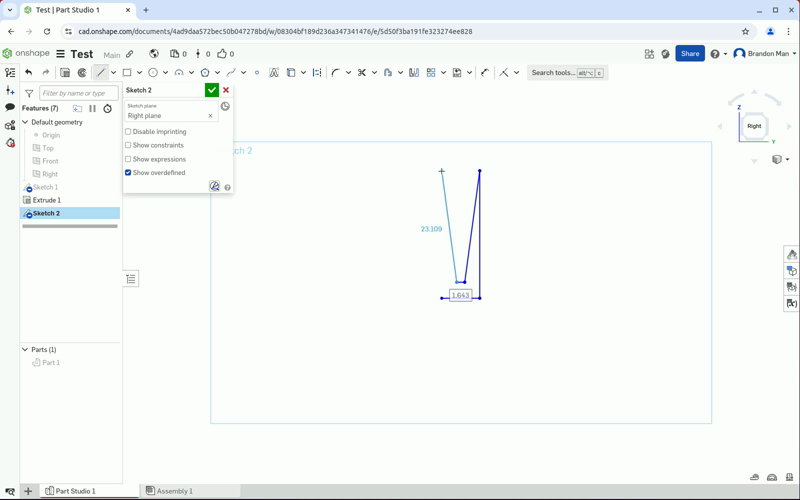
key_down(shift)
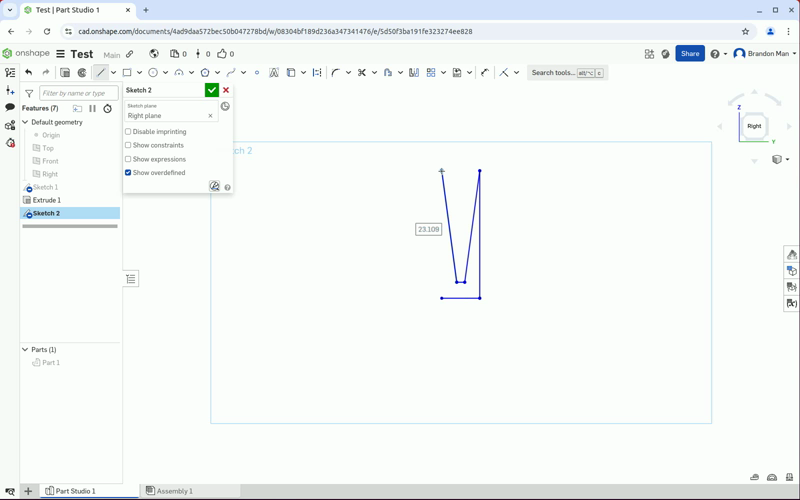
mouse_move(441, 298)
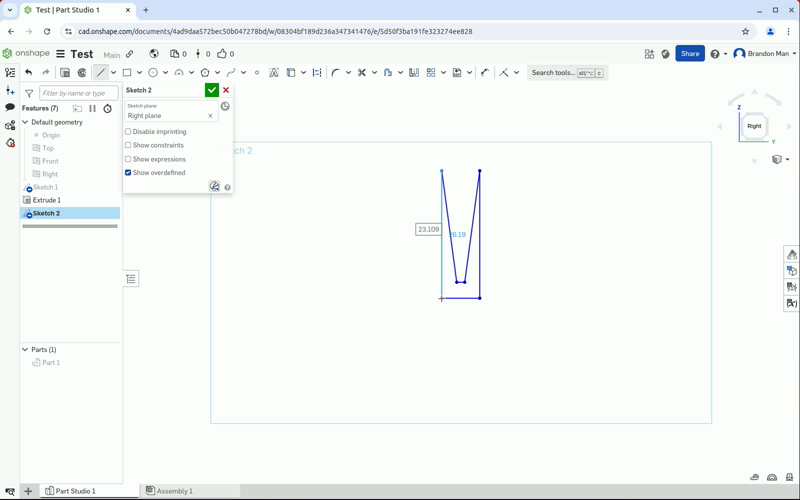
key_up(shift)
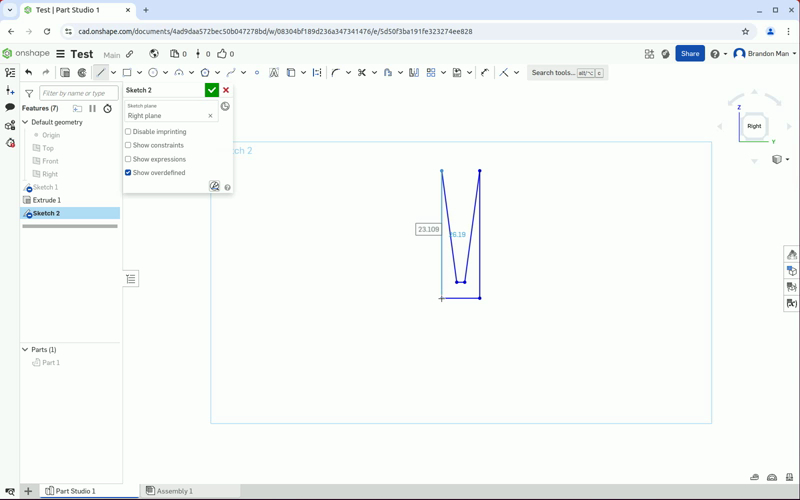
click(441, 298)
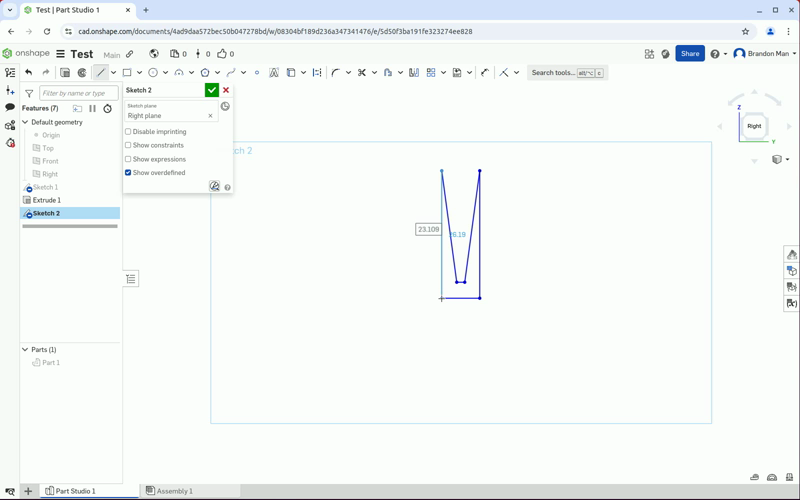
key(esc)
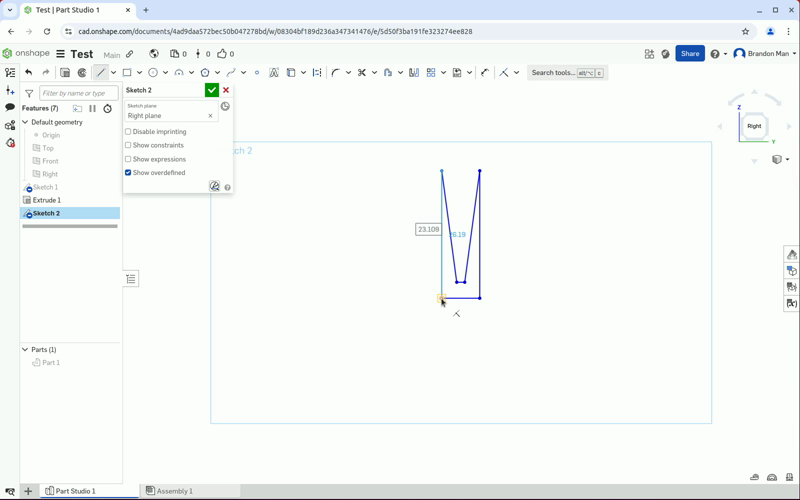
mouse_move(470, 284)
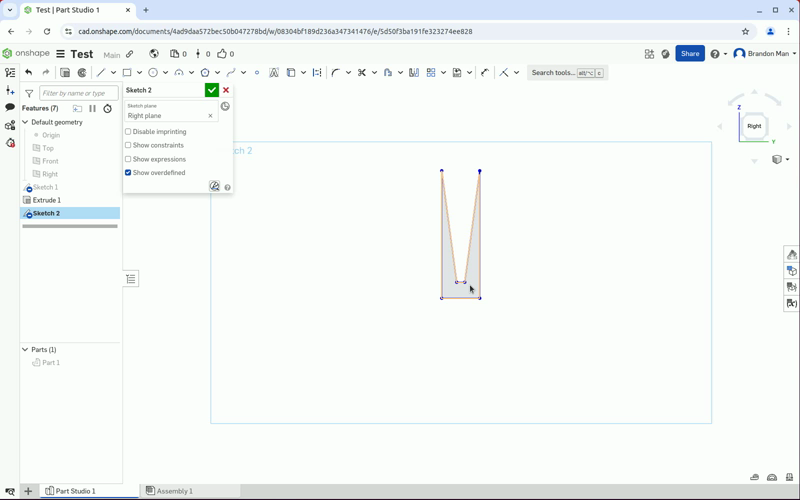
click(470, 284)
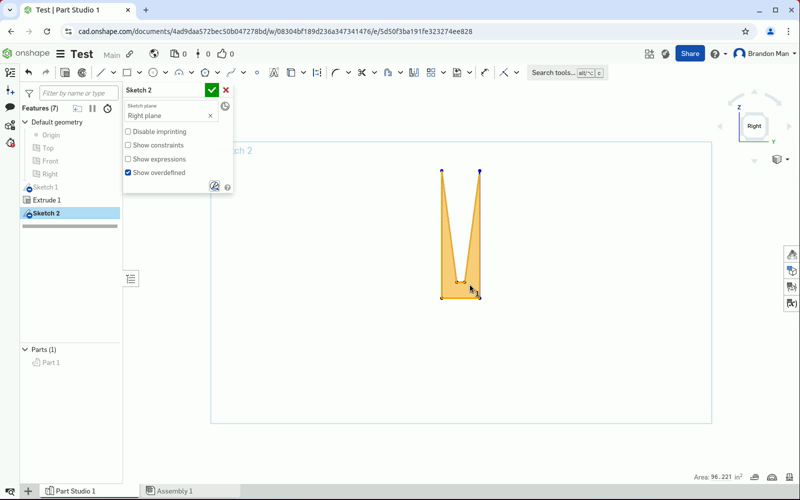
mouse_move(73, 352)
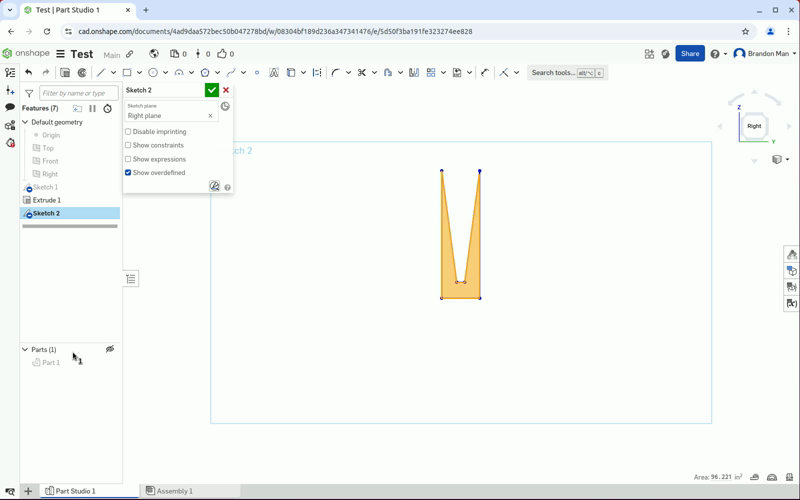
key(shift+y)
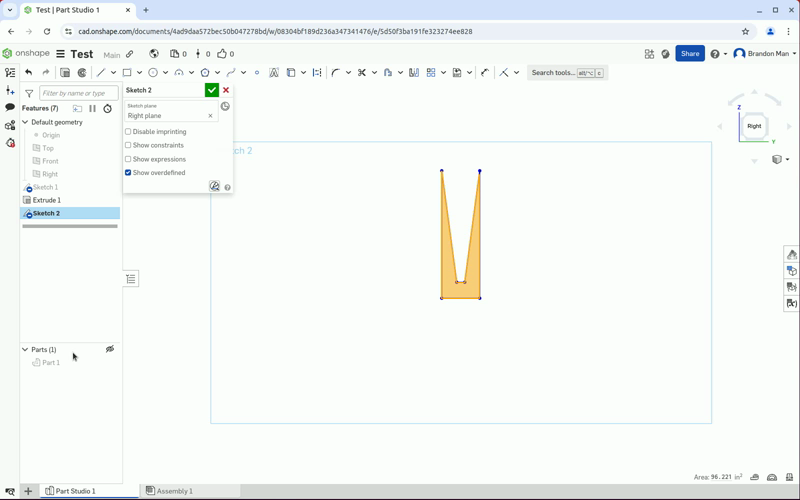
key(shift+e)
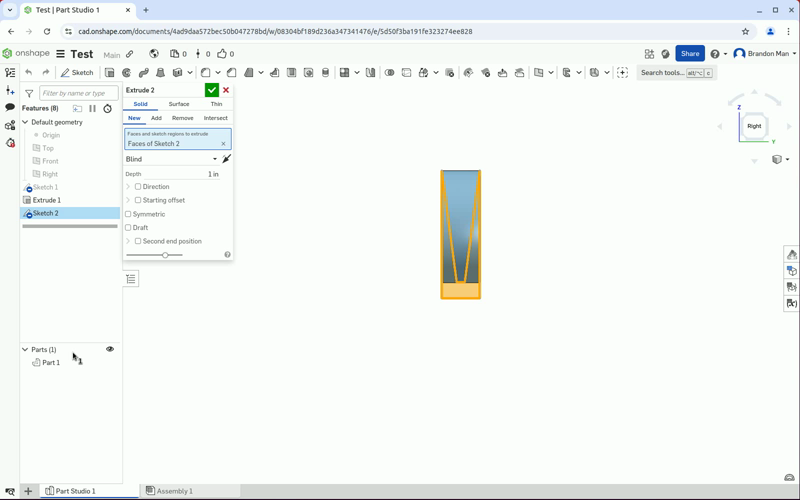
mouse_move(143, 106)
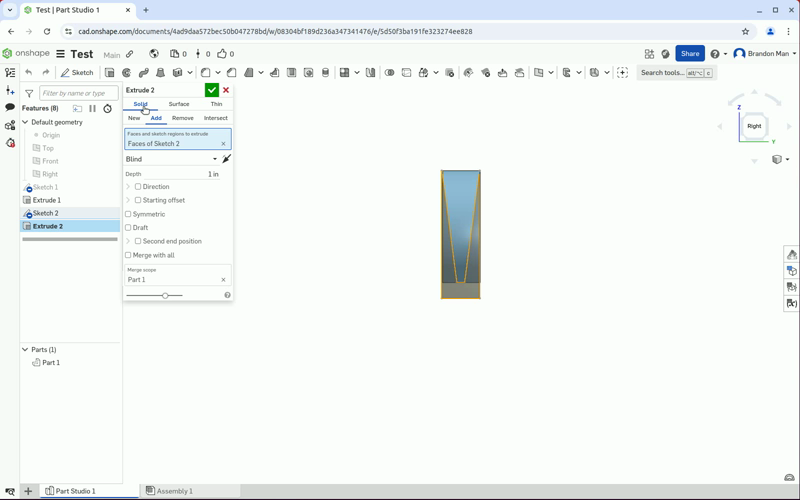
click(143, 106)
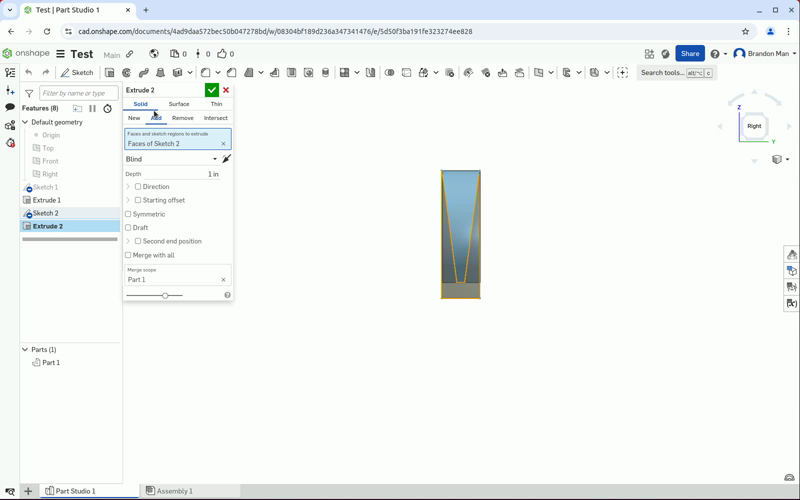
mouse_move(186, 120)
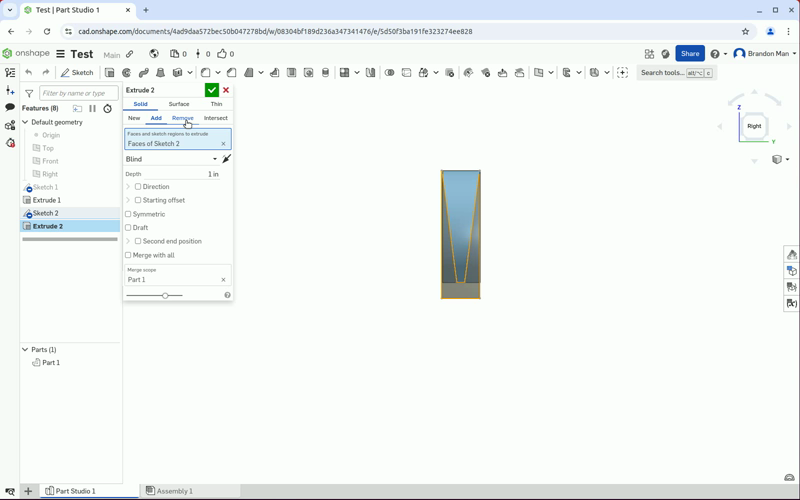
click(186, 120)
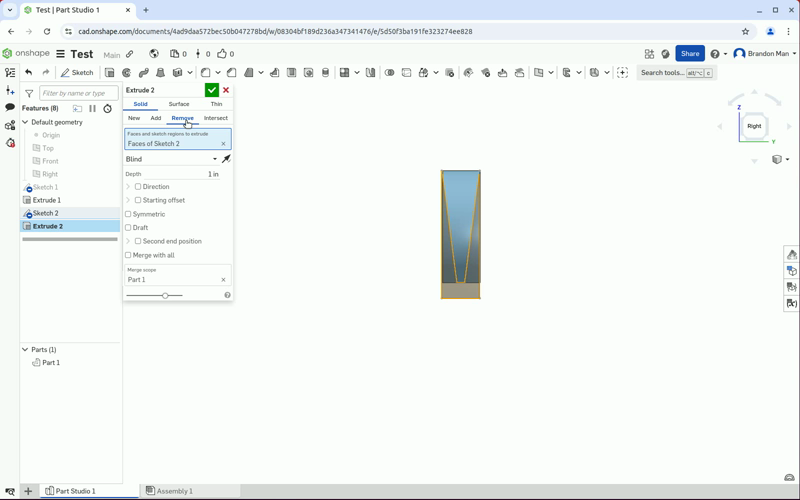
key(tab, 4)
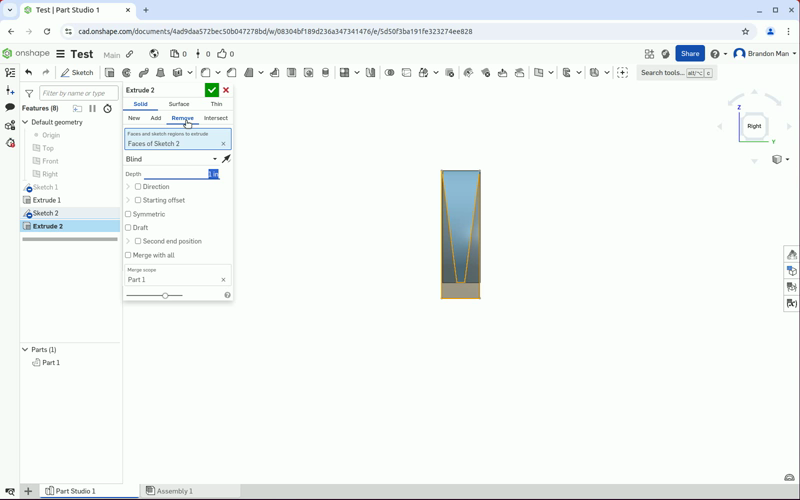
text(-23.108)
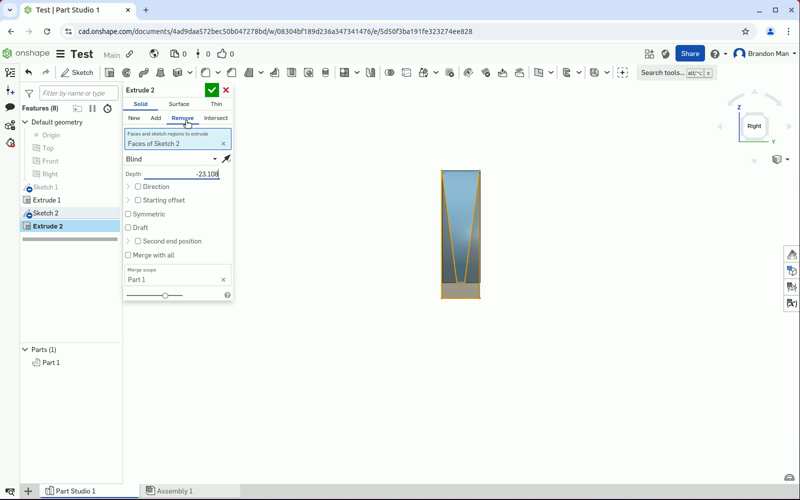
key(tab, 3)
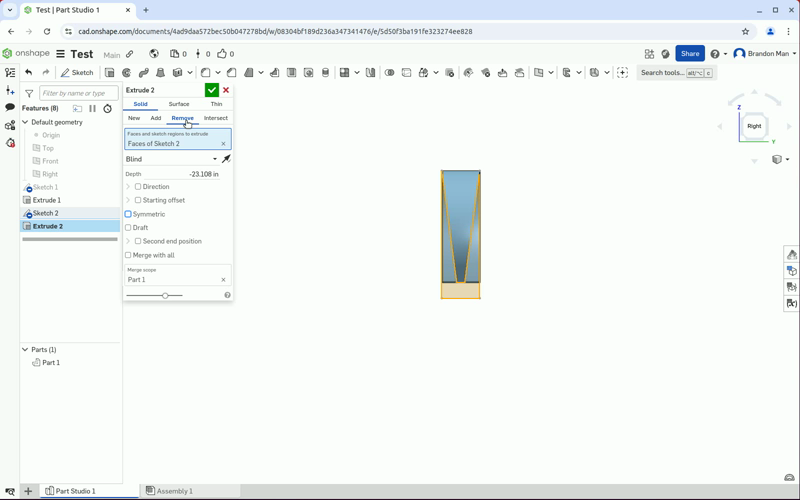
key(space)
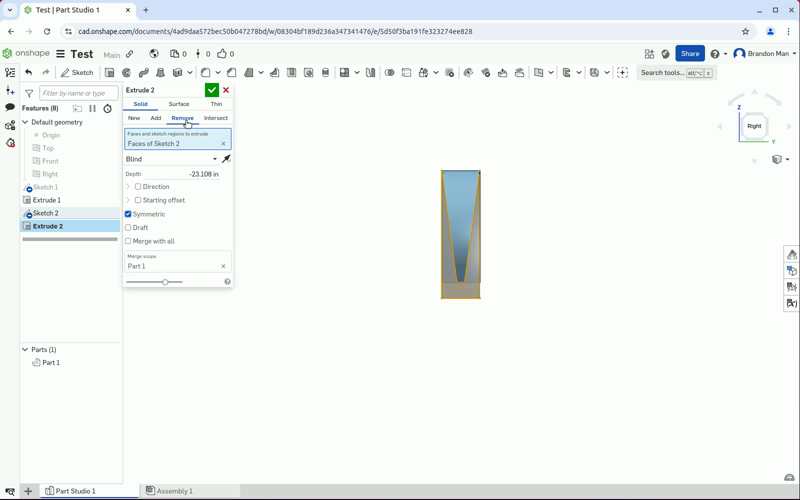
key(tab, 2)
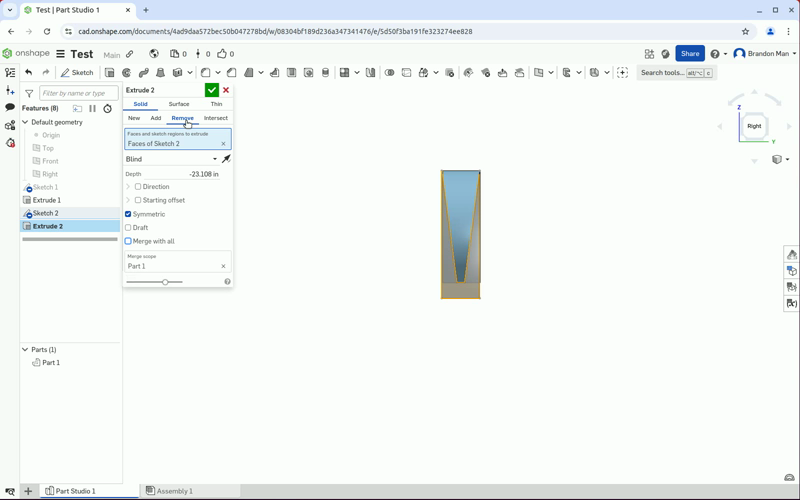
key(space)
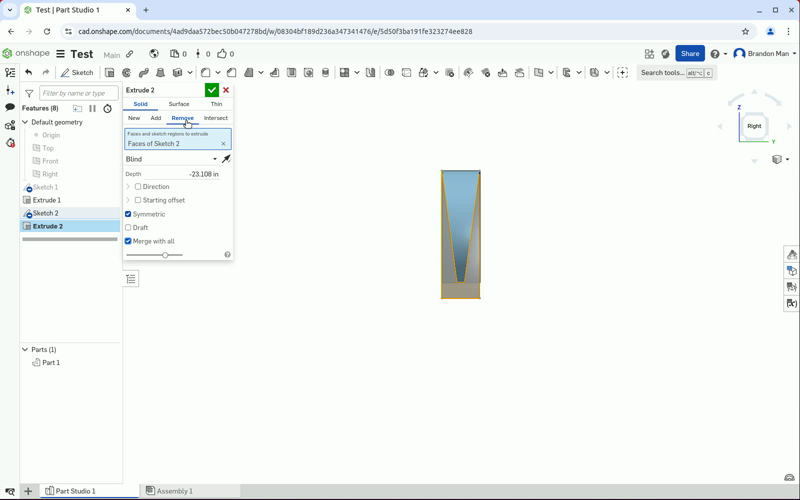
key(enter)
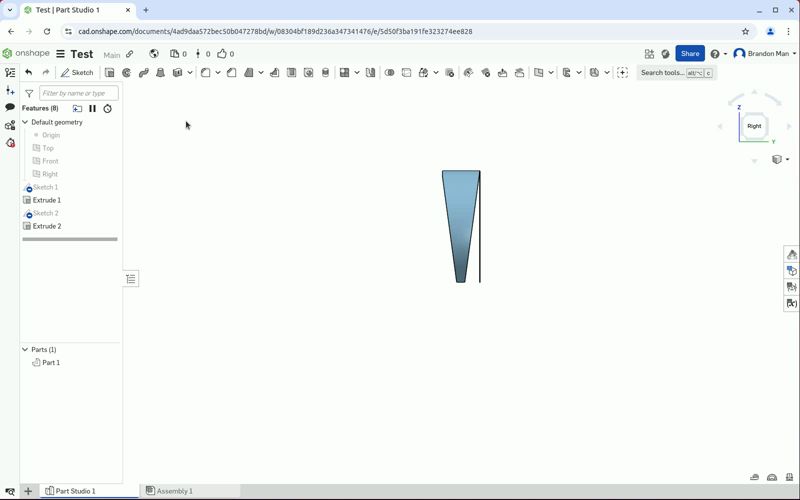
key(shift+h)
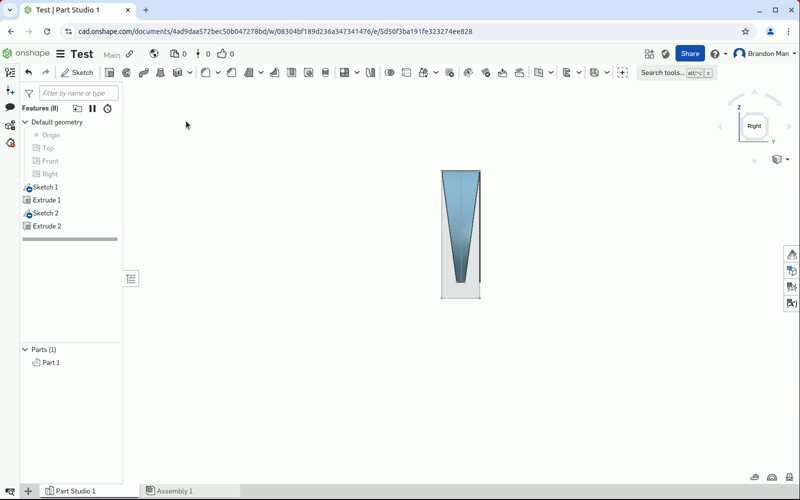
key(shift+h)
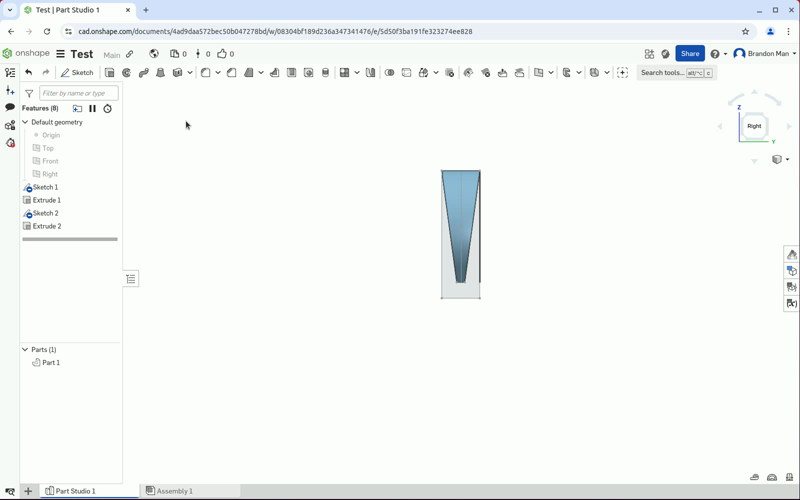
key(shift+7)
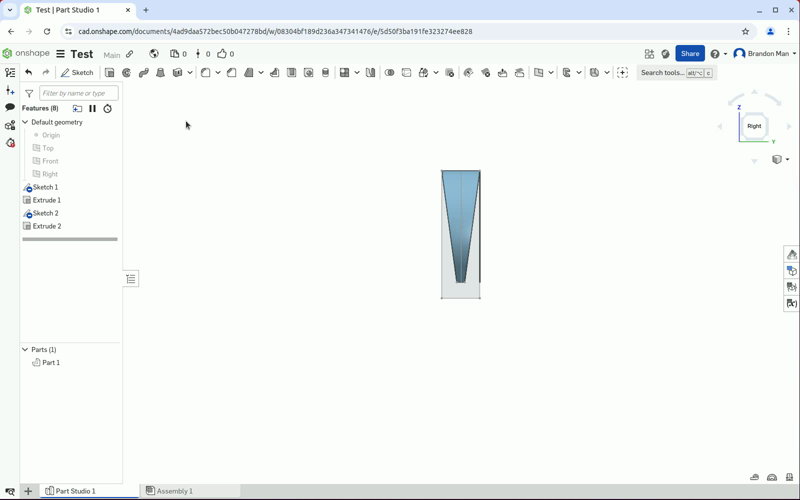
key(right, 2)
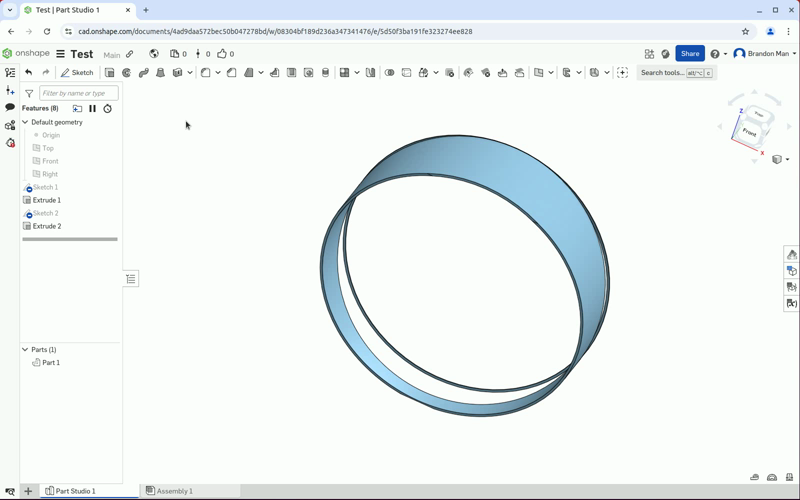
key(down, 2)
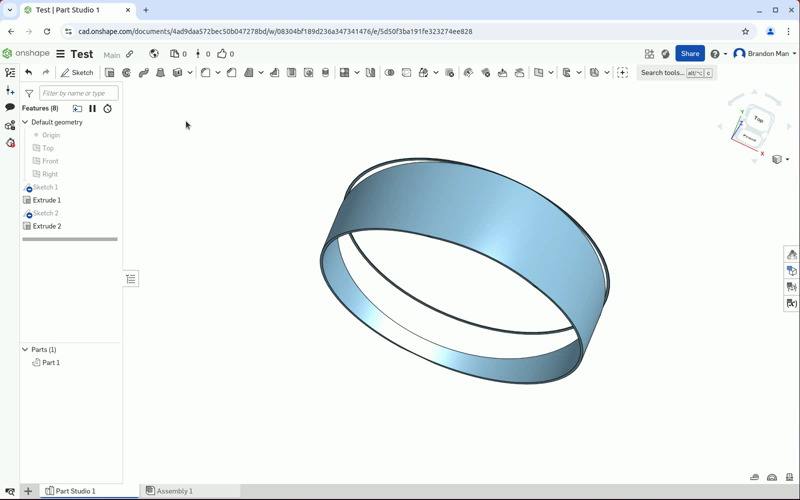
key(up, 2)
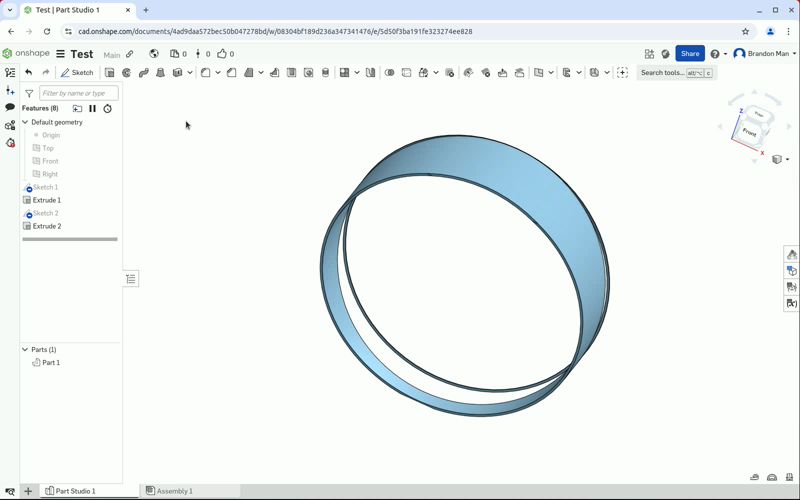
key(left, 2)
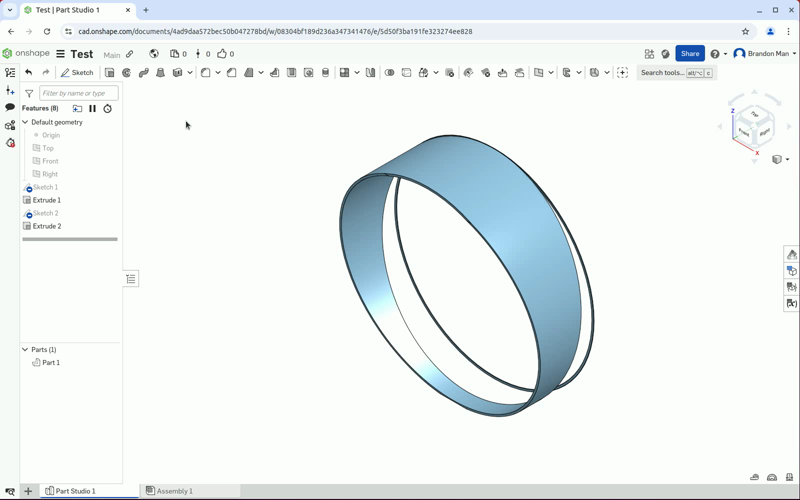
mouse_move(73, 189)
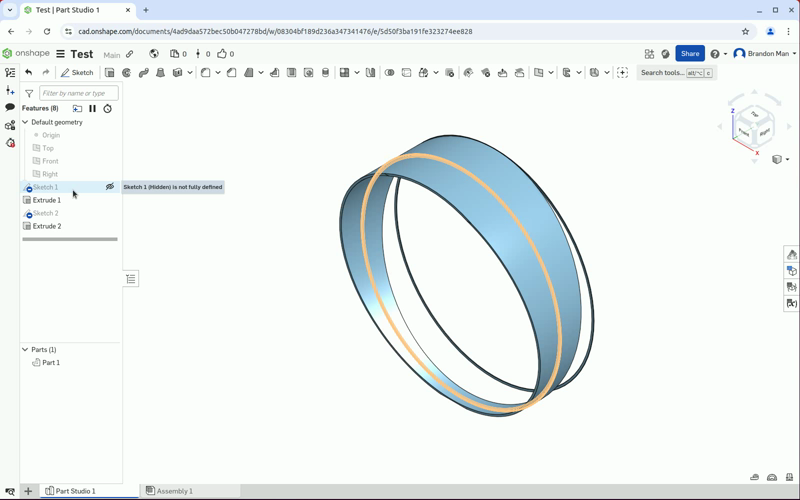
click(73, 189)